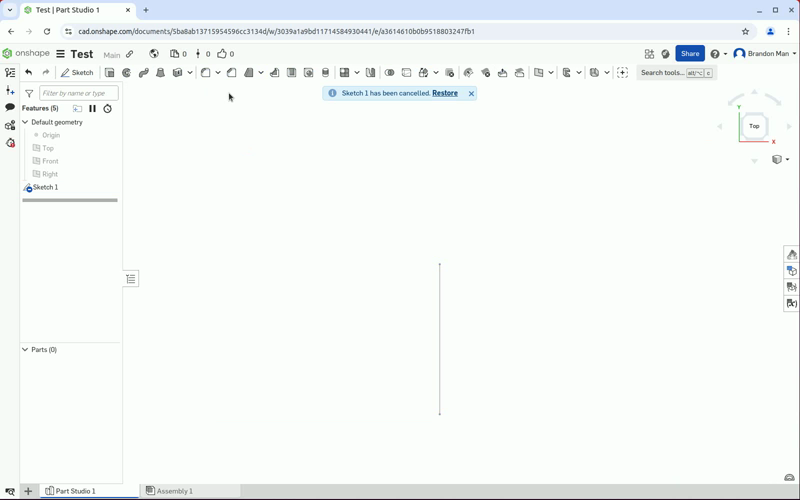
key(shift+h)
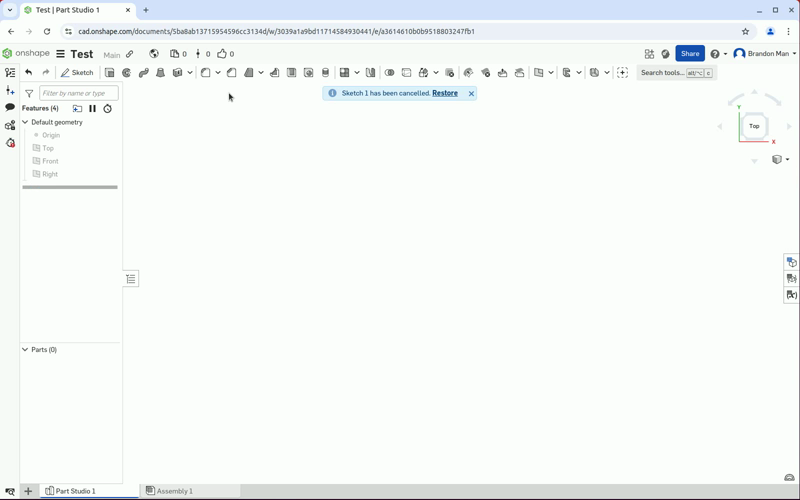
mouse_move(73, 352)
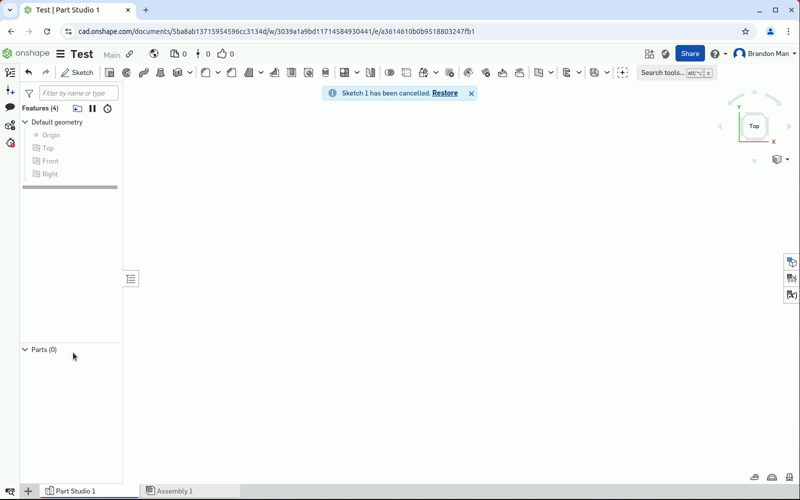
key(y)
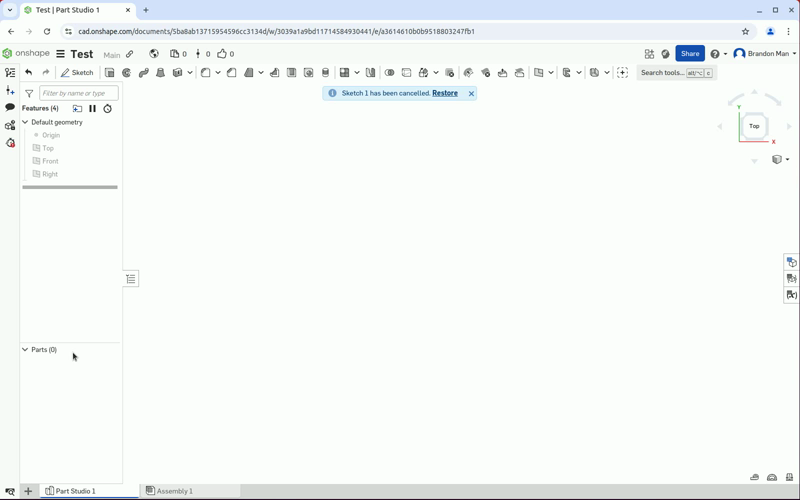
key(shift+p)
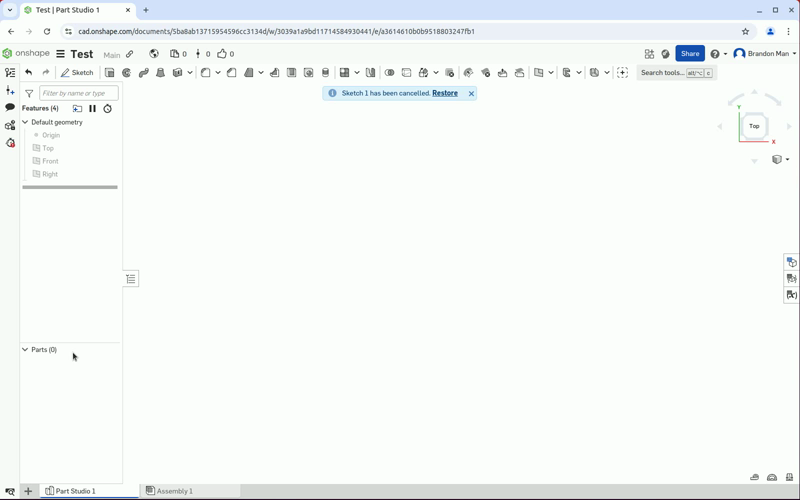
key(space)
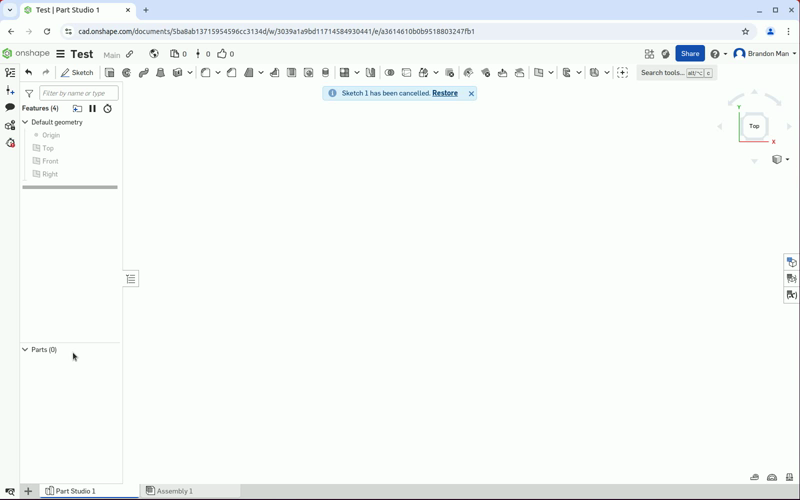
key_down(shift)
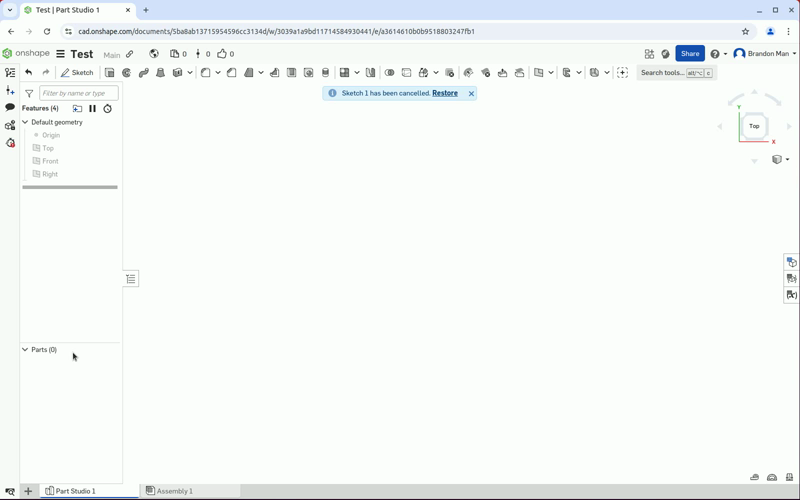
key(up)
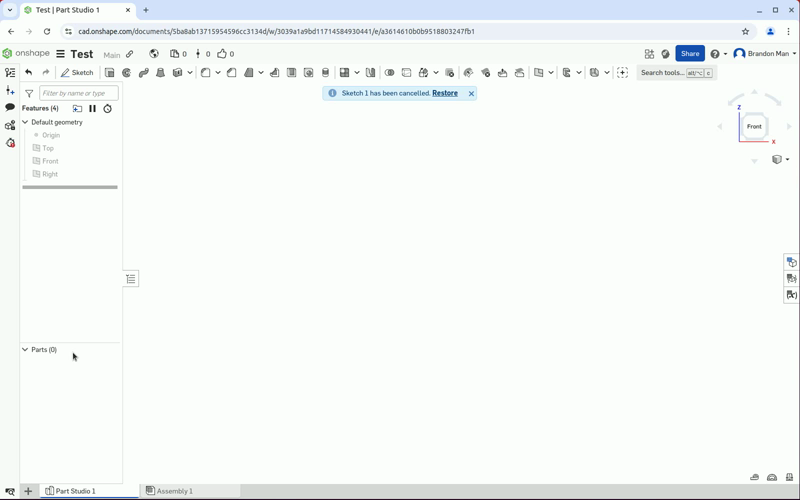
key_up(shift)
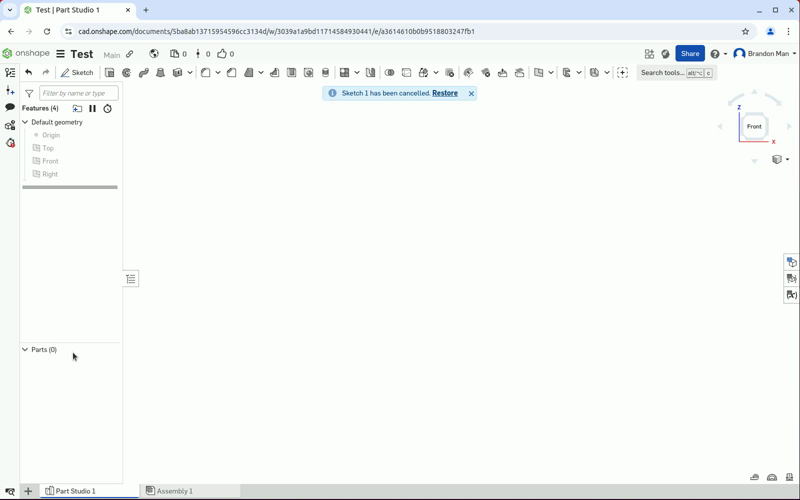
mouse_move(73, 352)
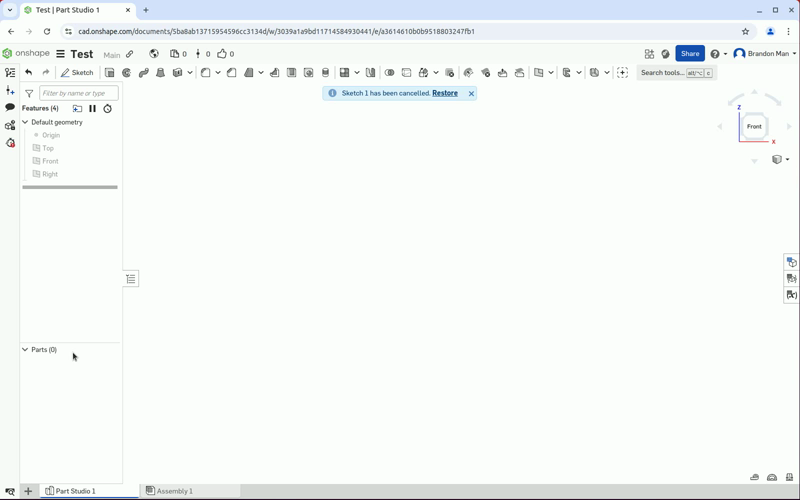
key(shift+y)
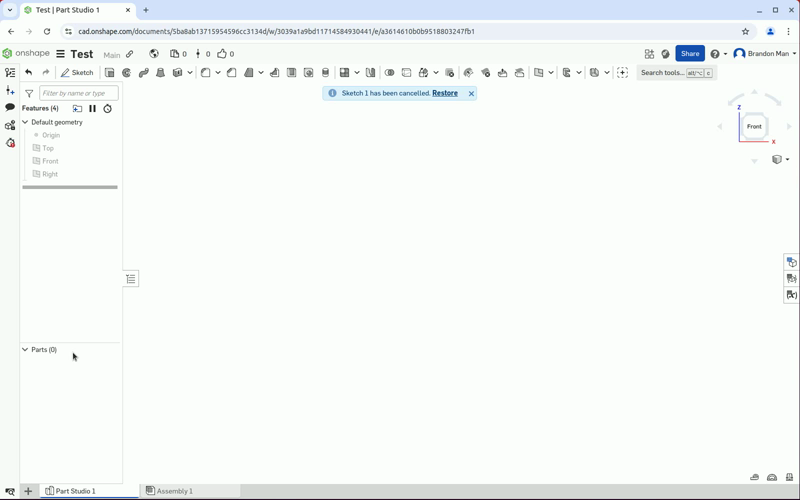
key(shift+s)
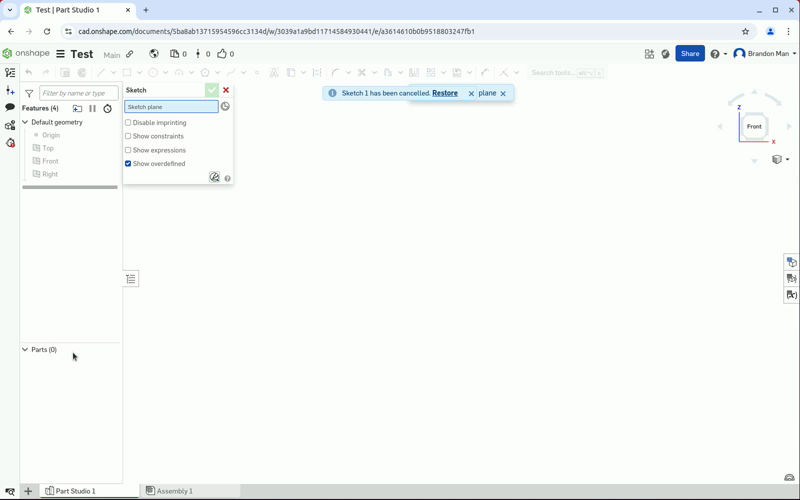
mouse_move(73, 163)
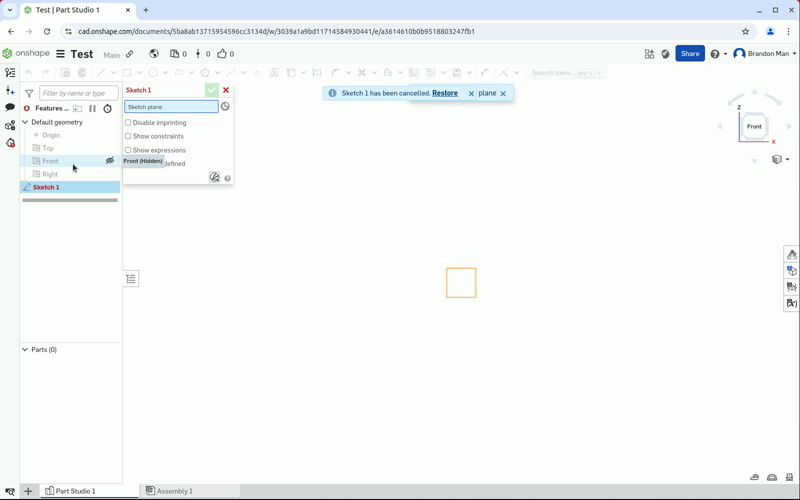
click(73, 163)
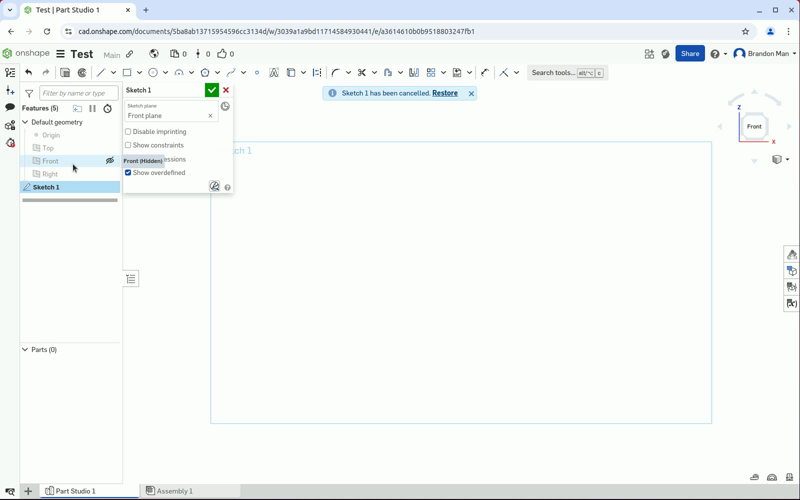
mouse_move(73, 352)
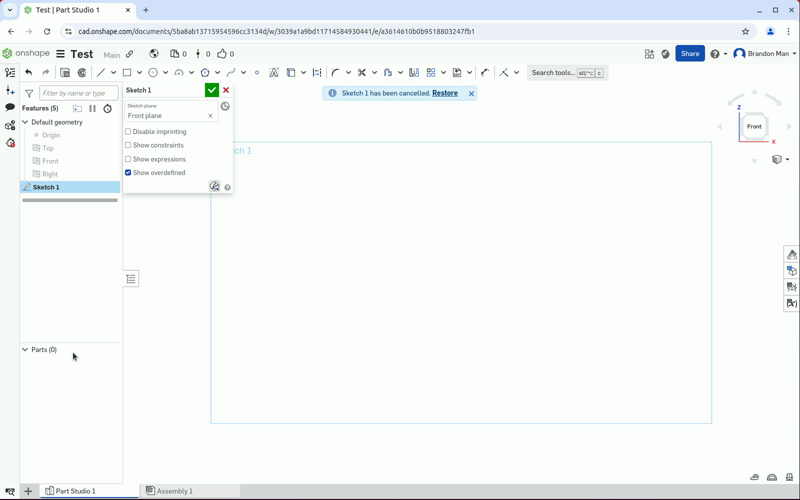
key(y)
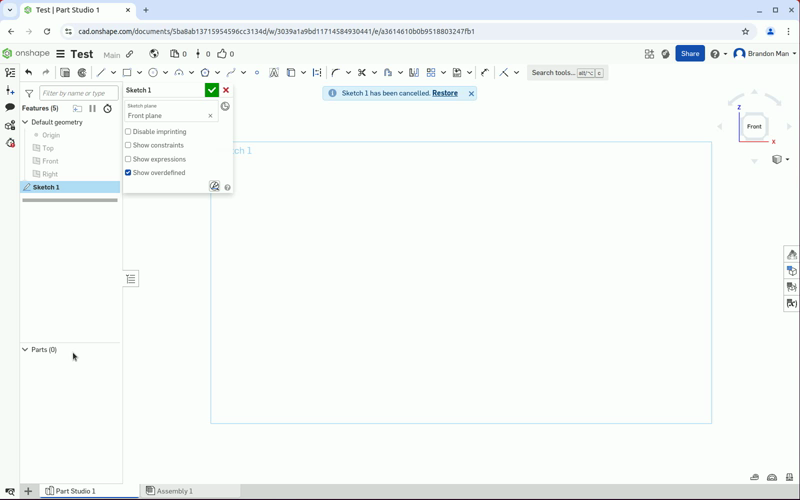
key(l)
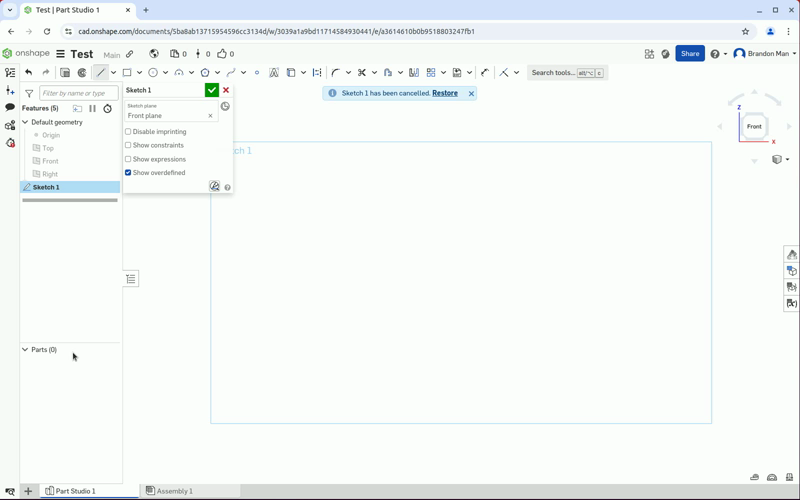
key_down(shift)
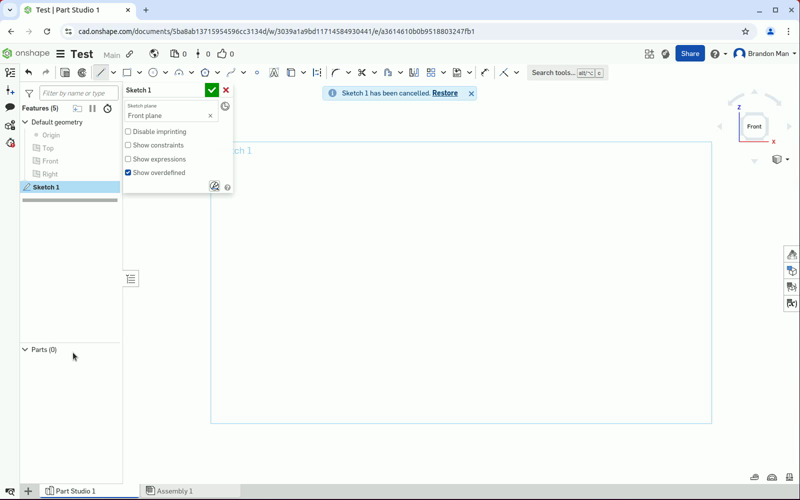
mouse_move(407, 312)
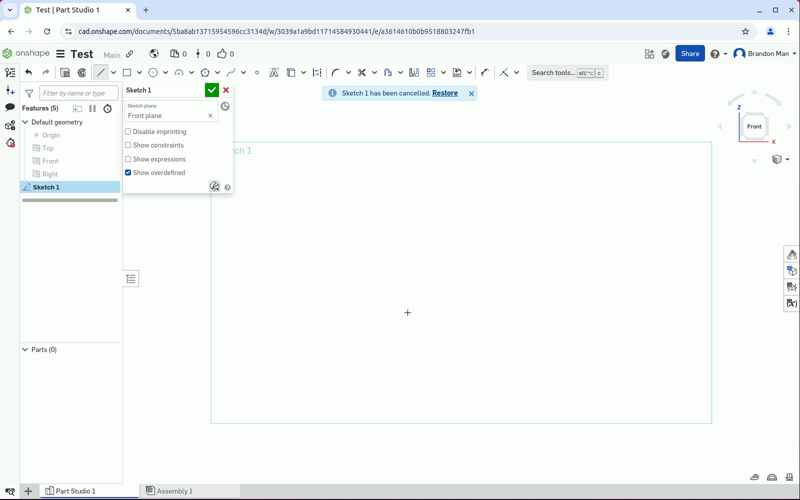
click(407, 312)
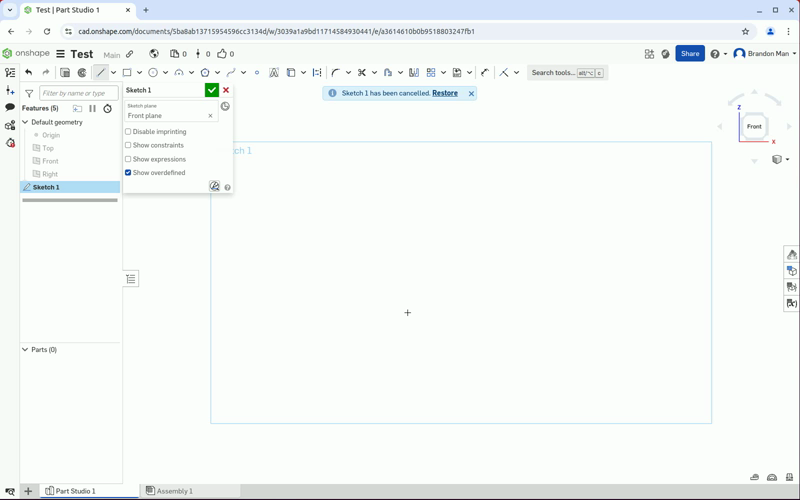
key_up(shift)
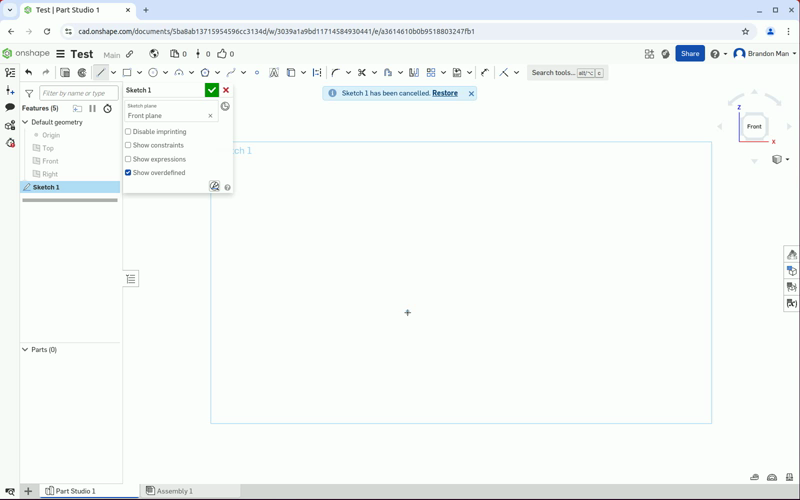
key_down(shift)
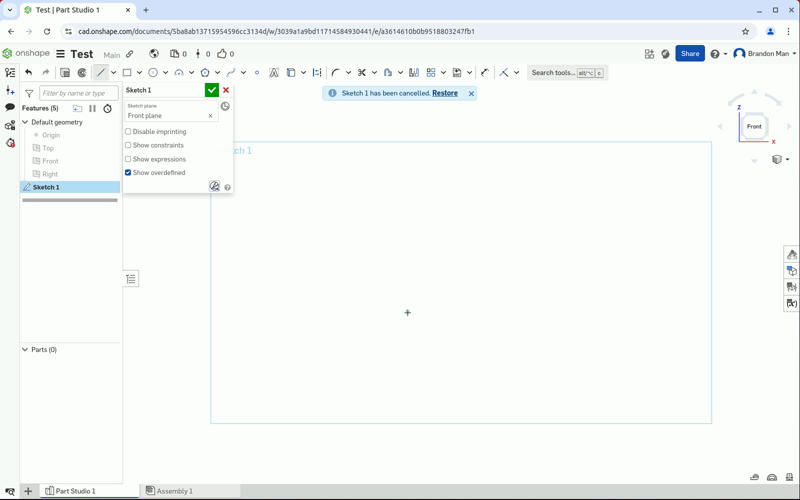
mouse_move(572, 312)
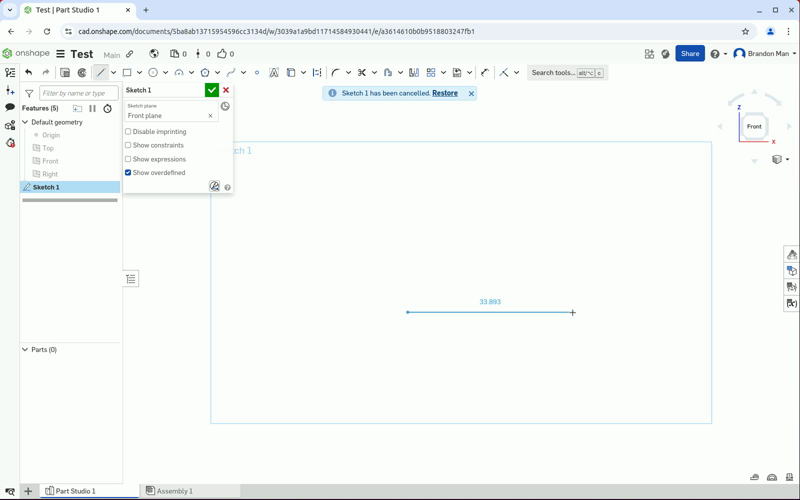
click(572, 312)
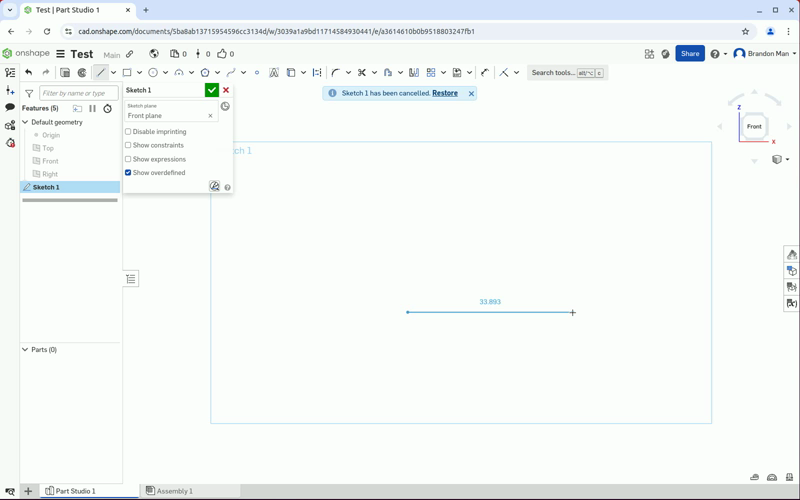
key_up(shift)
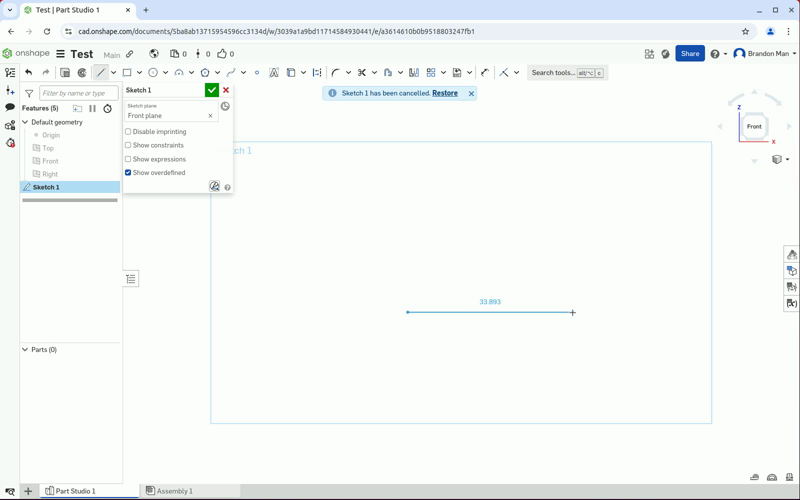
key_down(shift)
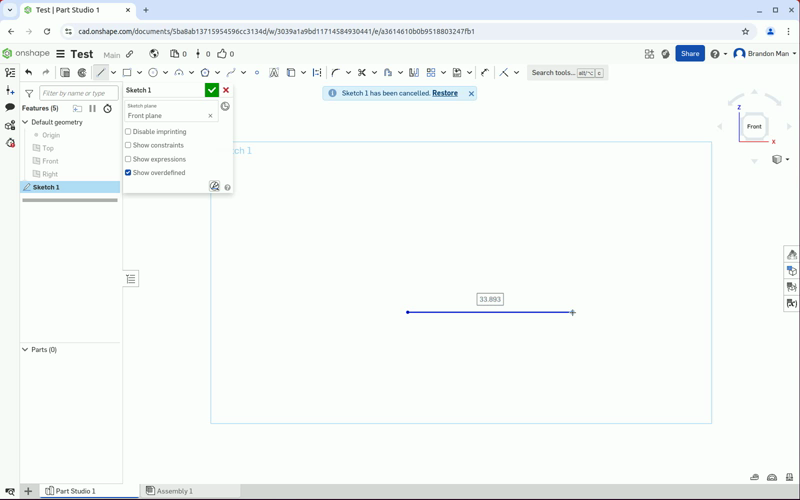
mouse_move(572, 228)
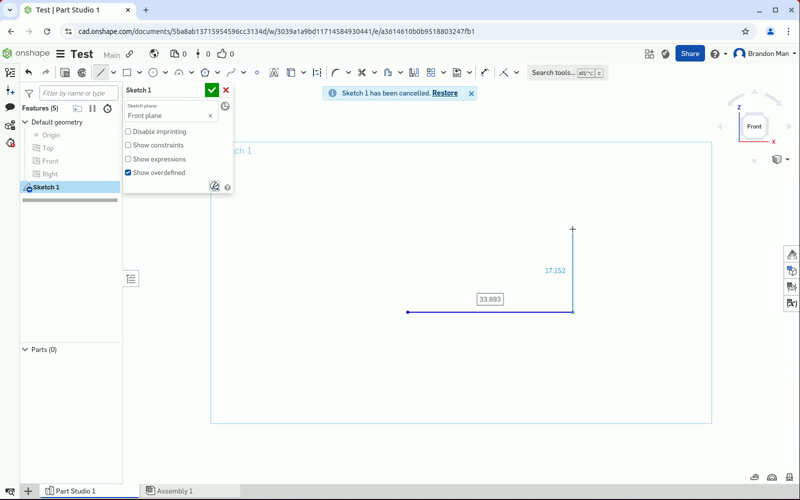
click(572, 228)
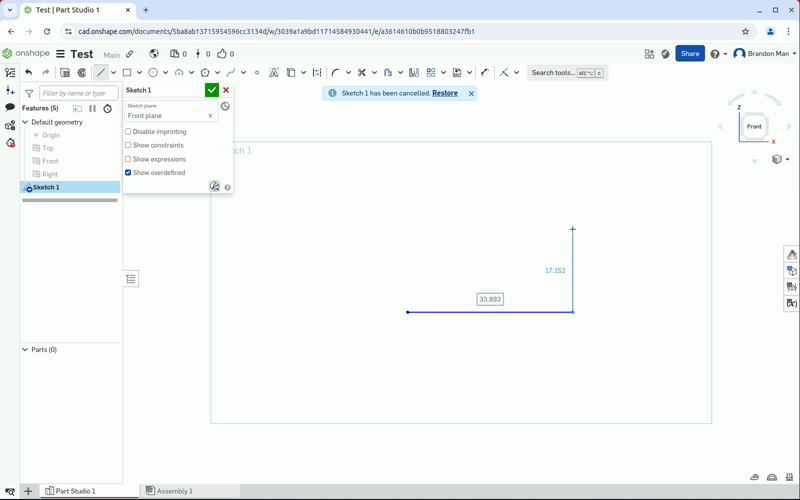
key_up(shift)
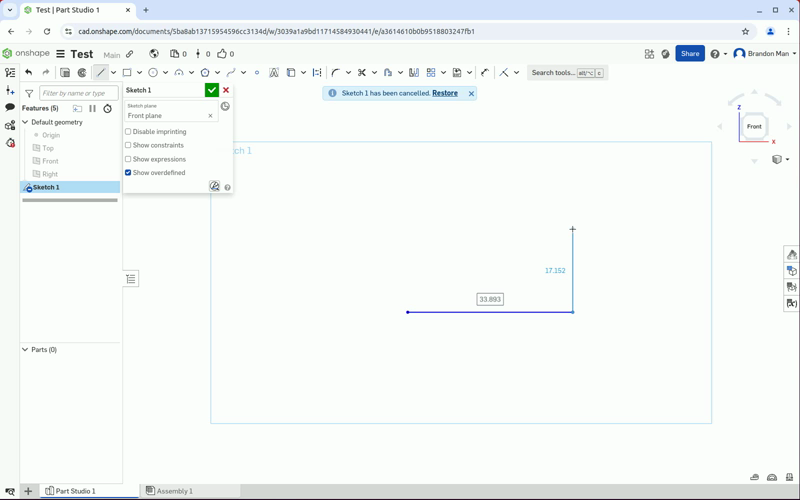
key_down(shift)
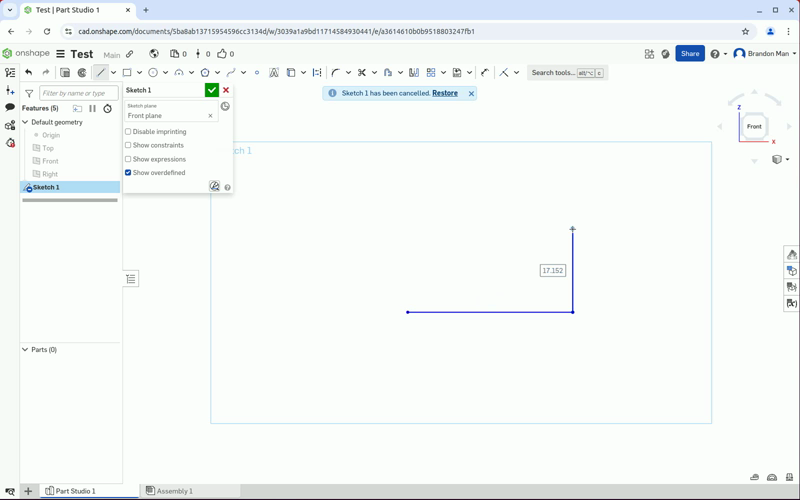
mouse_move(407, 228)
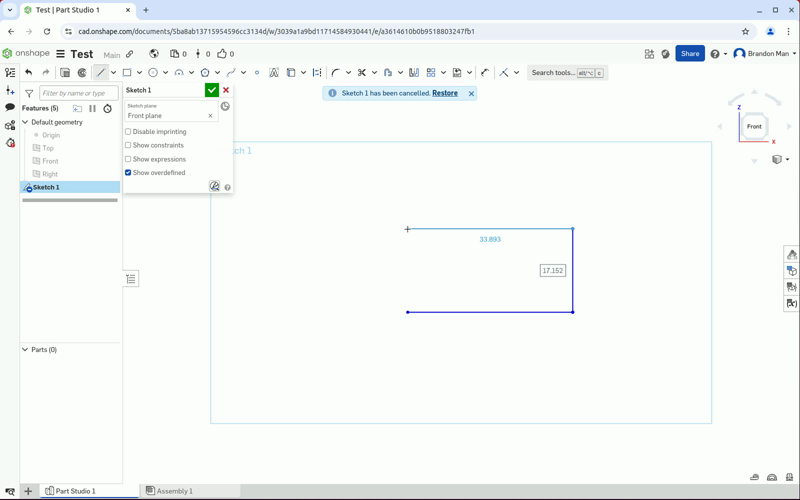
click(407, 228)
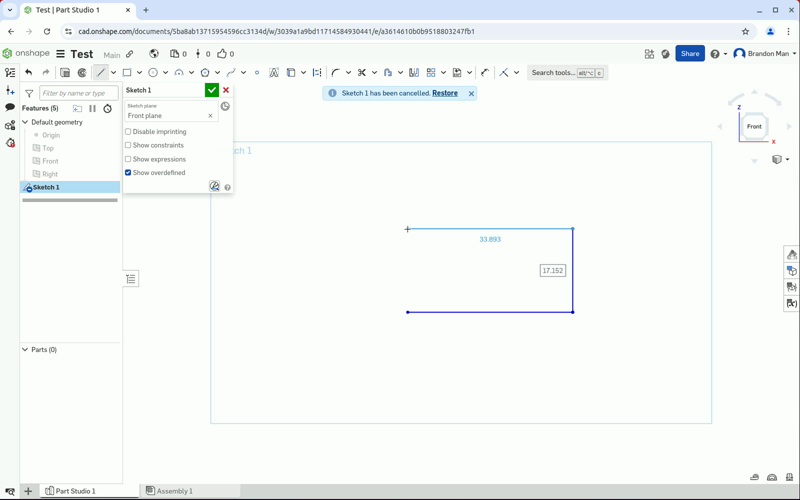
key_up(shift)
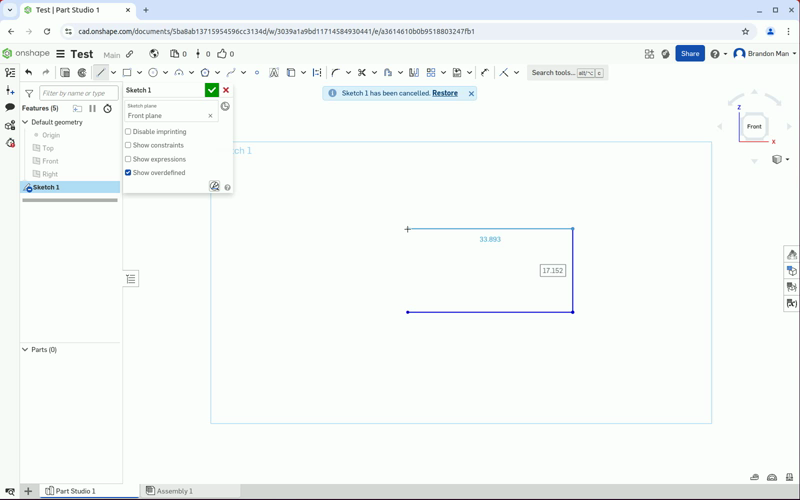
key_down(shift)
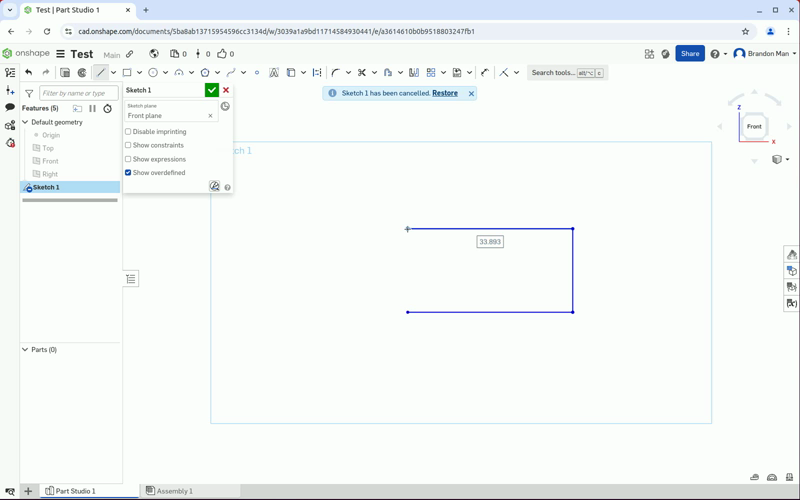
mouse_move(407, 312)
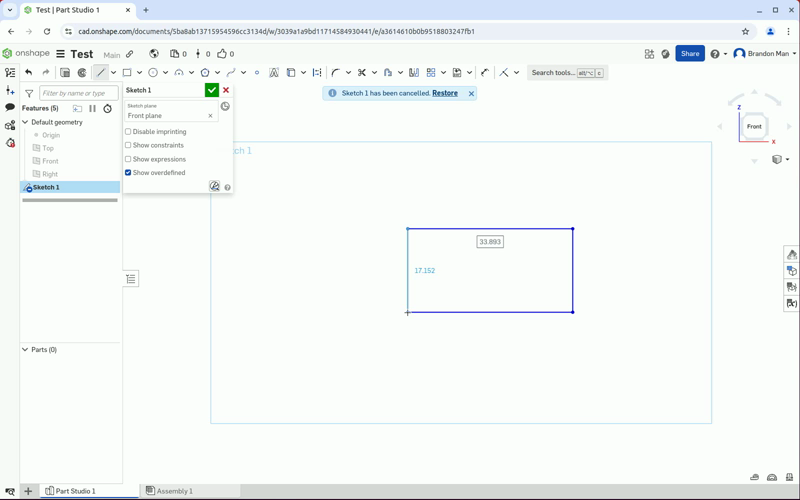
key_up(shift)
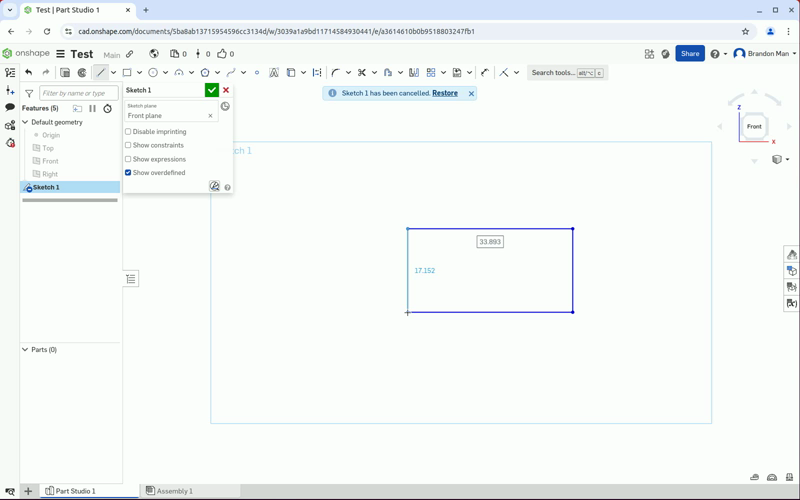
click(407, 312)
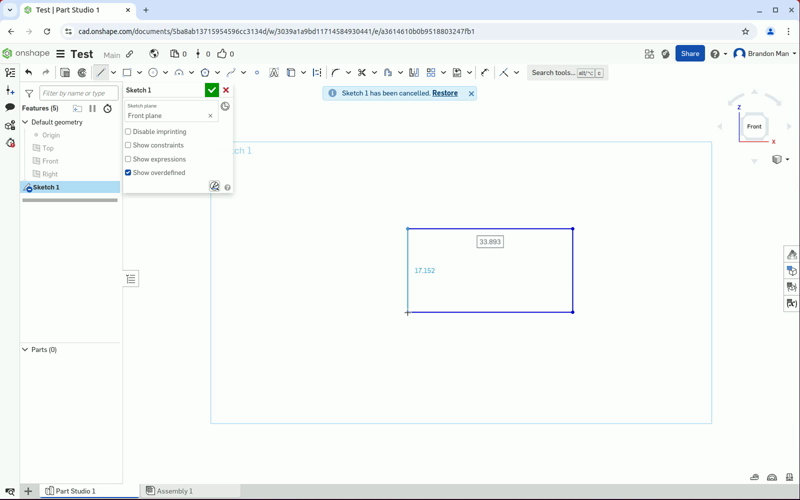
key(esc)
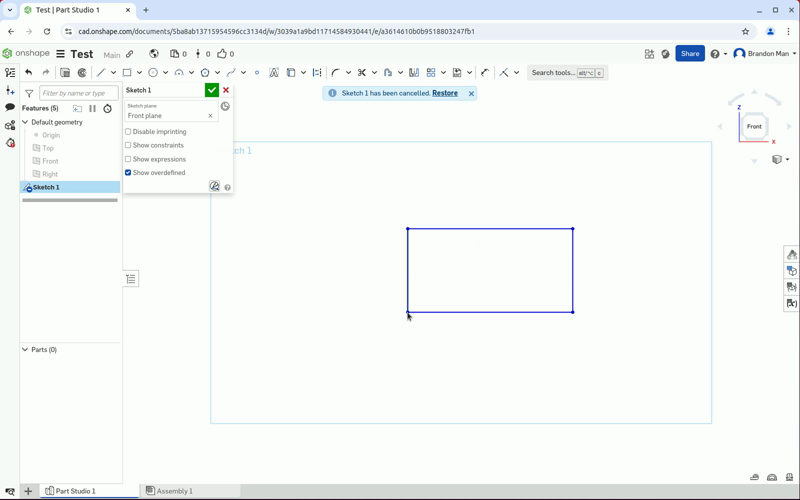
mouse_move(442, 302)
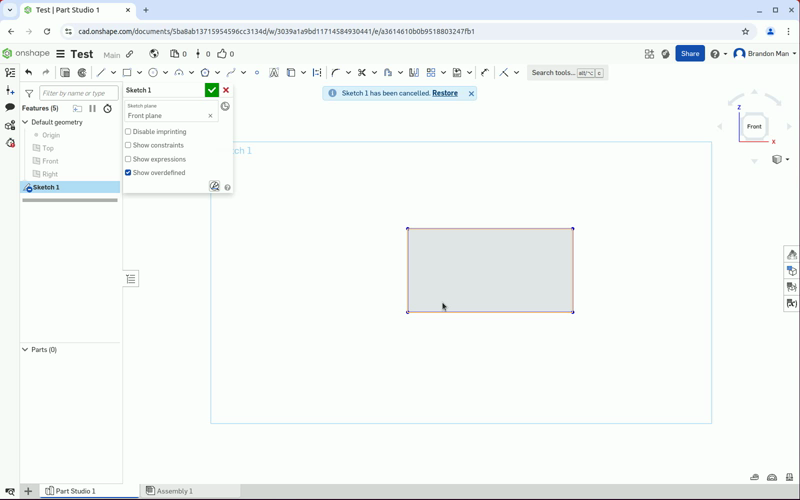
click(442, 302)
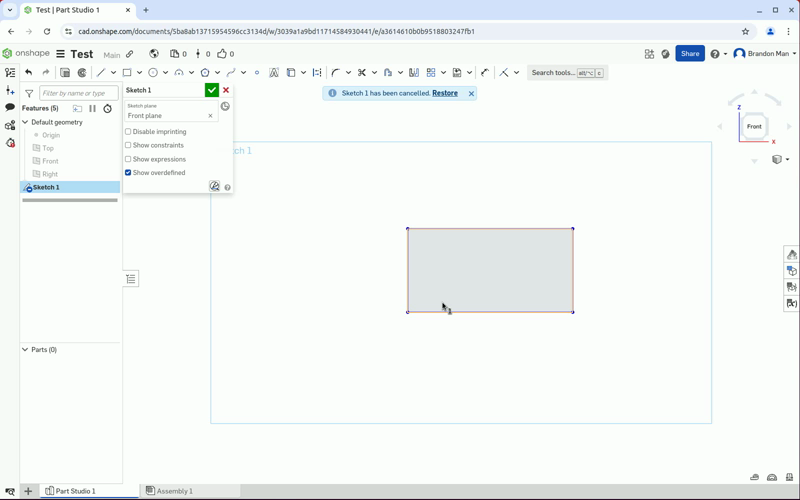
mouse_move(73, 352)
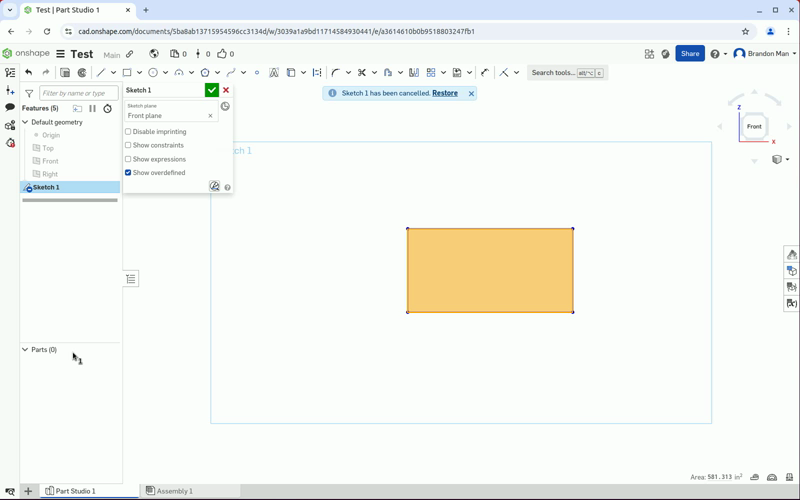
key(shift+y)
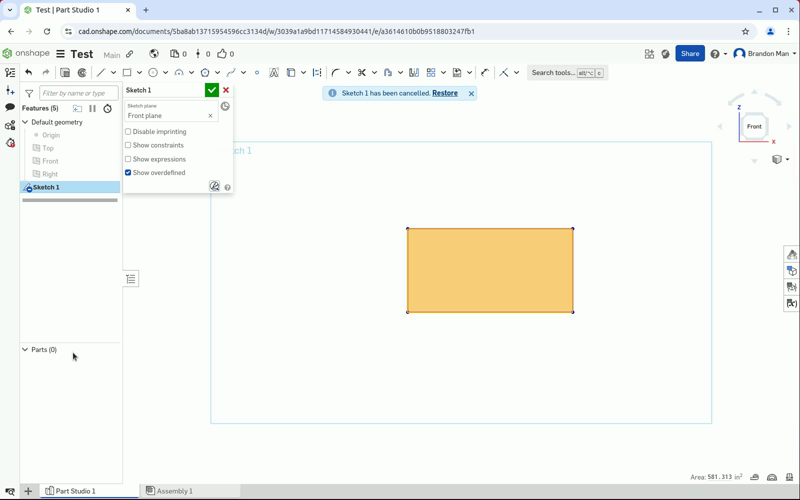
key(shift+e)
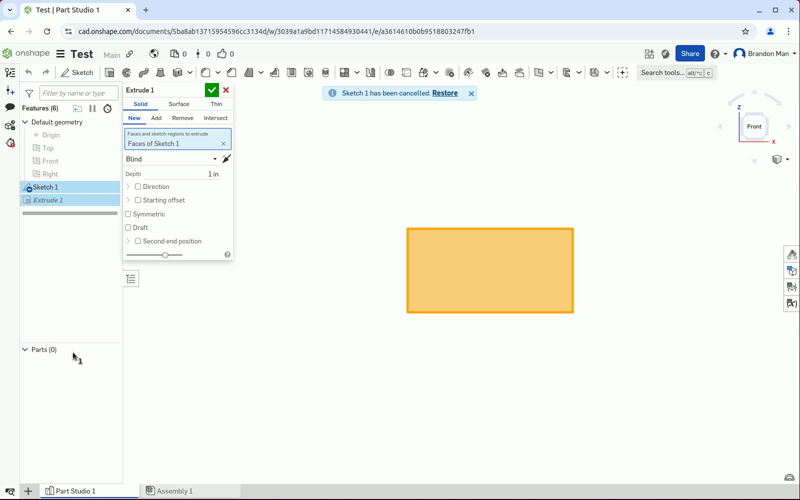
mouse_move(143, 106)
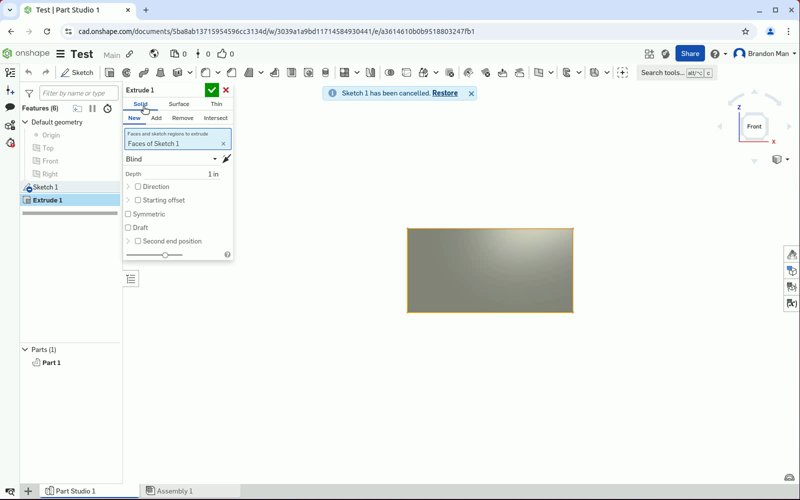
click(143, 106)
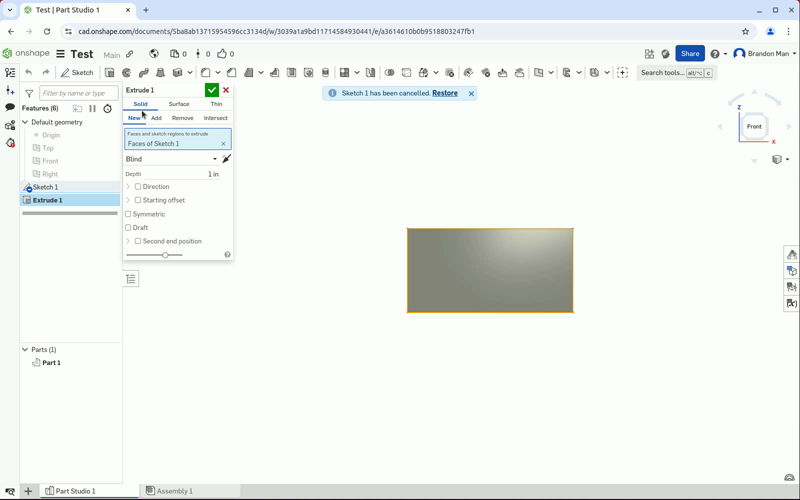
mouse_move(137, 120)
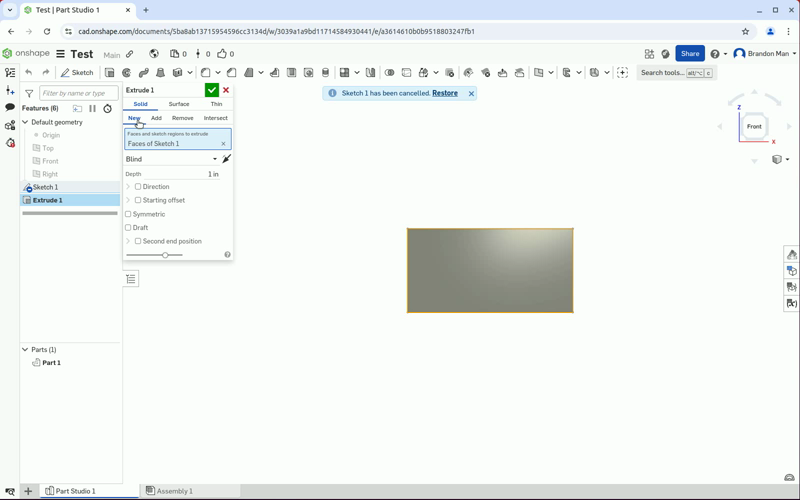
click(137, 120)
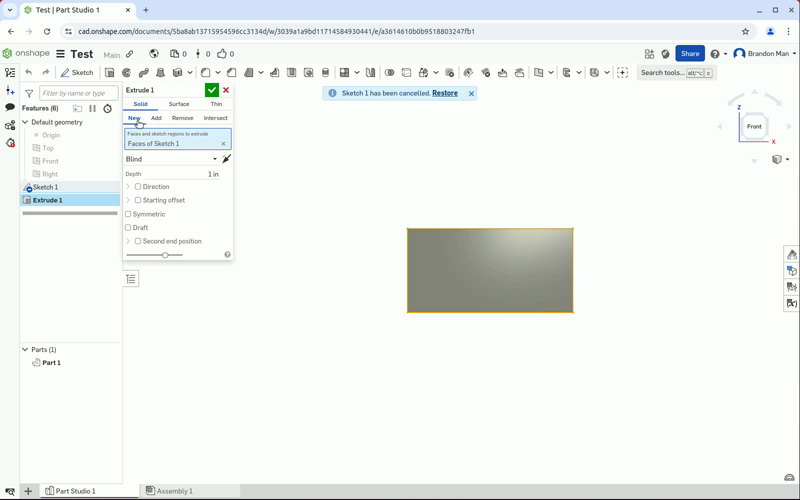
key(tab, 4)
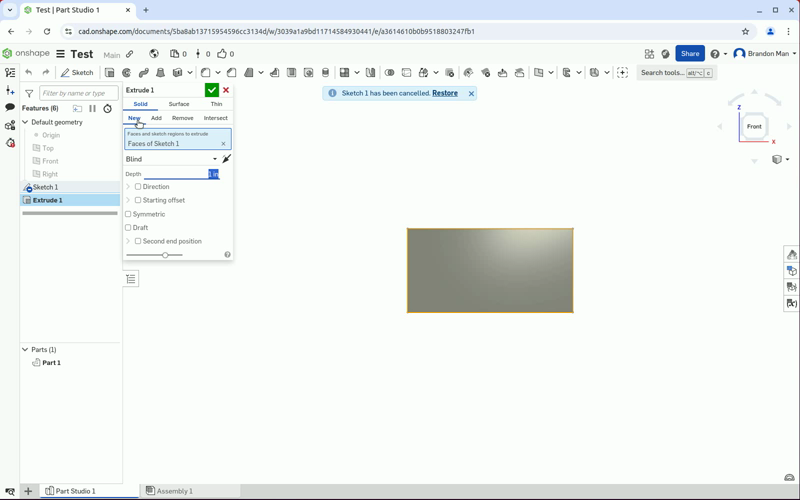
text(17.09)
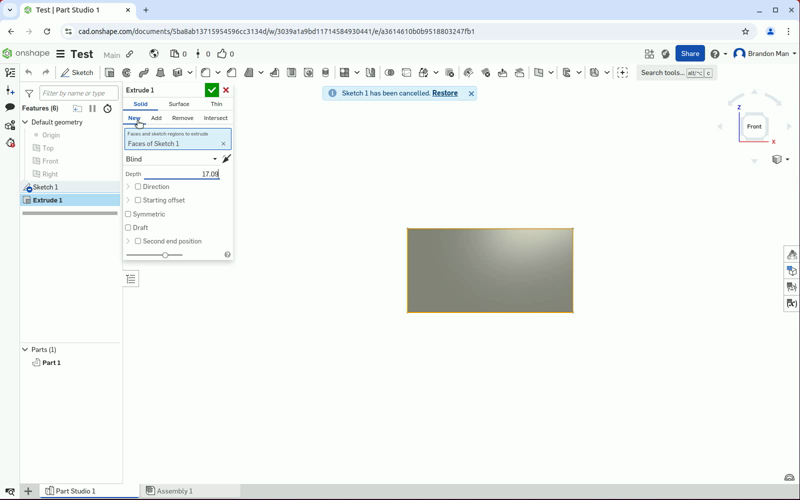
key(enter)
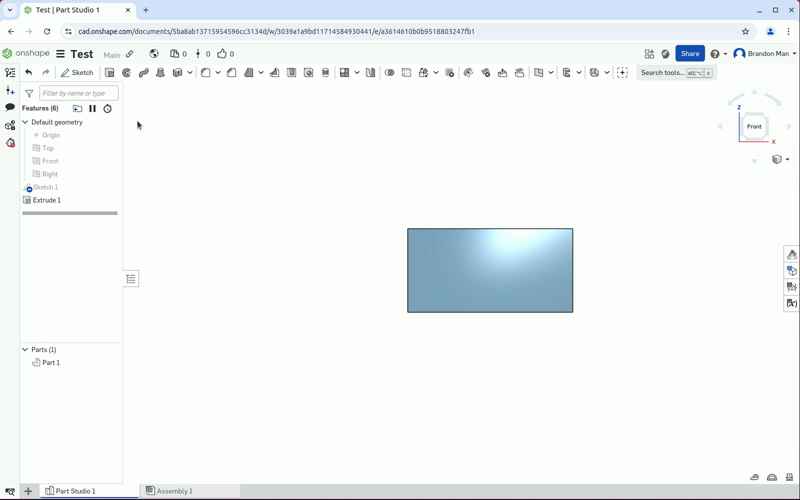
key(shift+h)
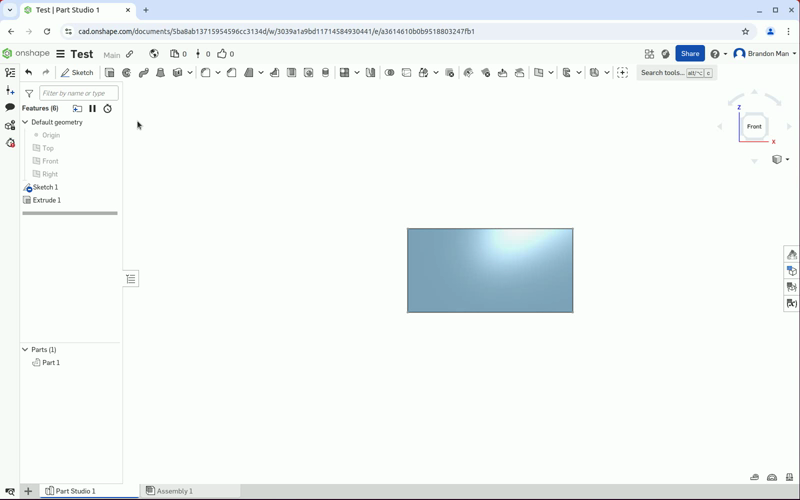
key(shift+h)
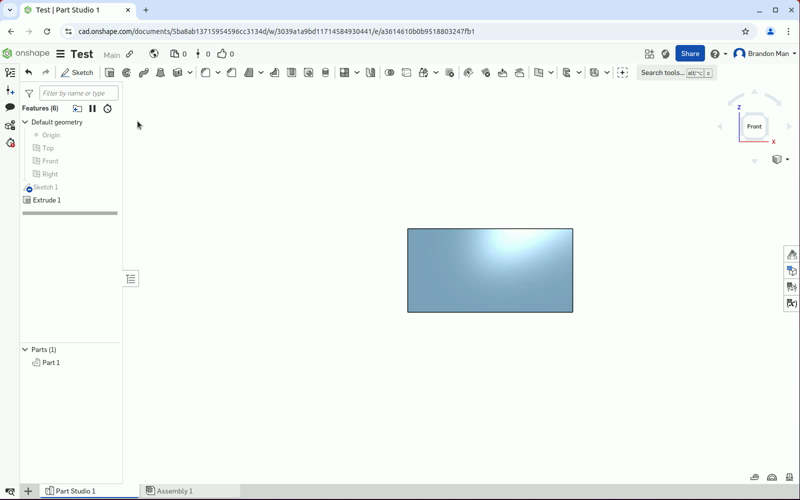
mouse_move(73, 189)
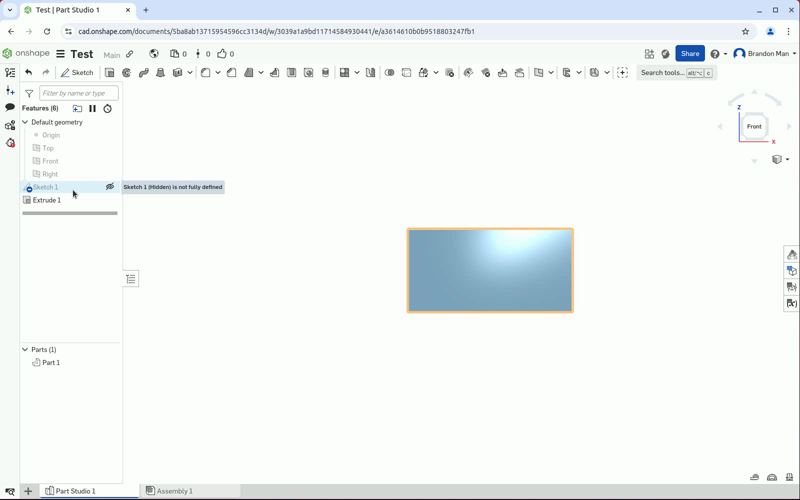
click(73, 189)
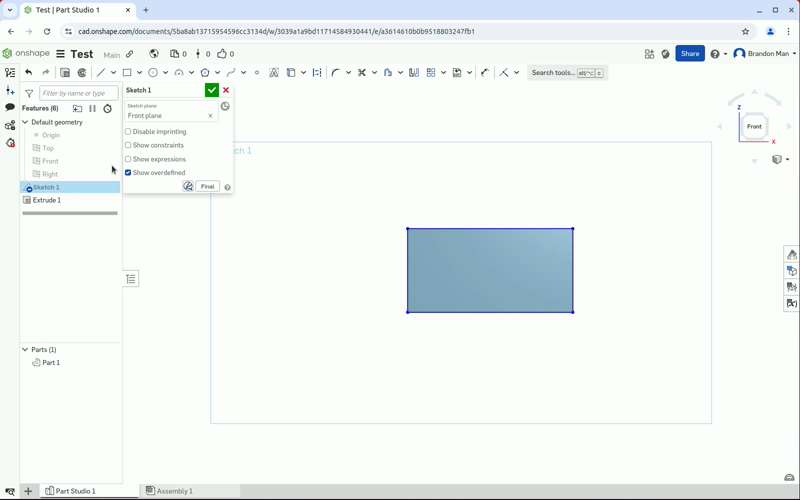
mouse_move(229, 92)
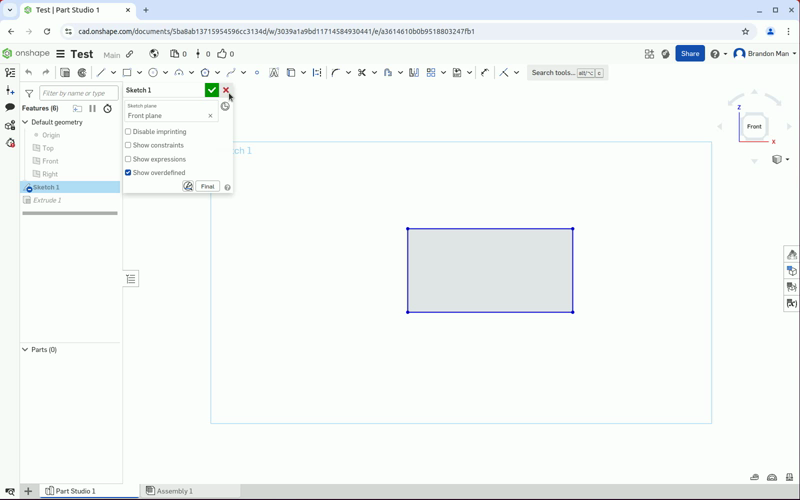
click(229, 92)
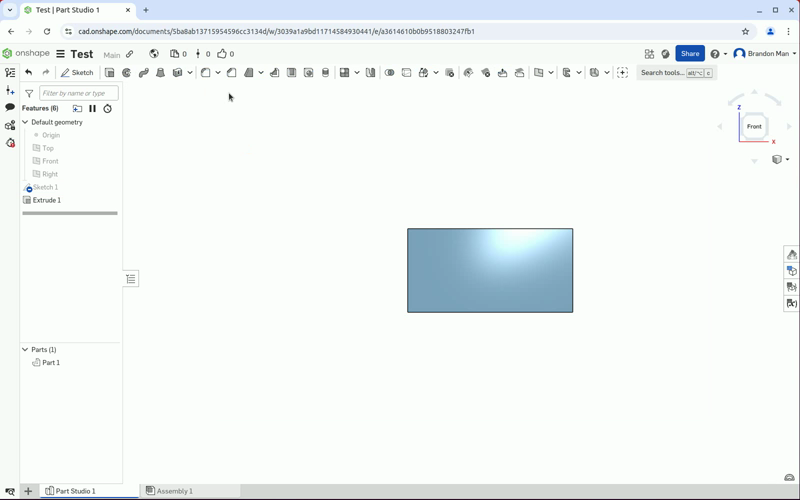
mouse_move(541, 75)
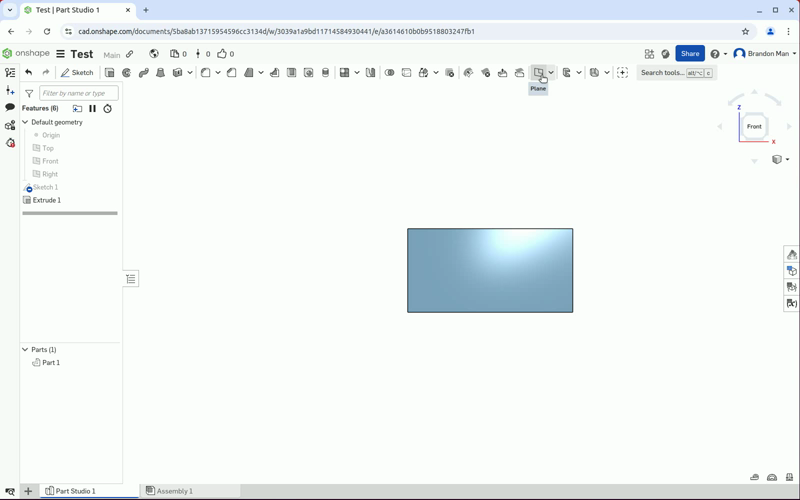
click(541, 75)
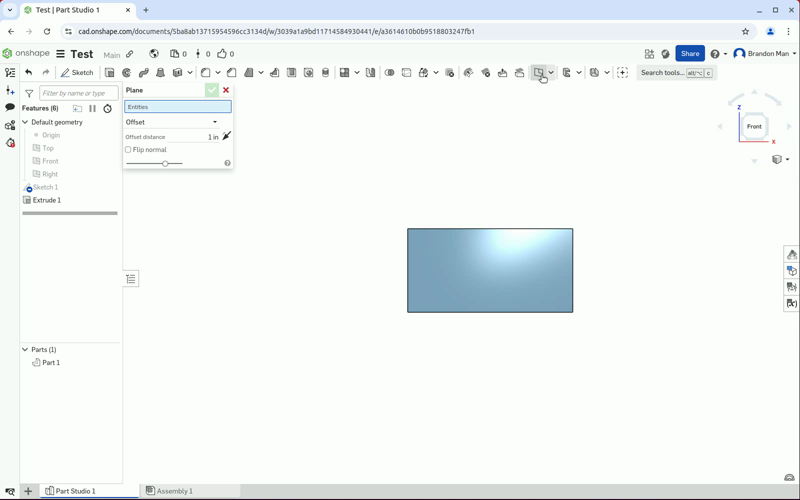
mouse_move(73, 163)
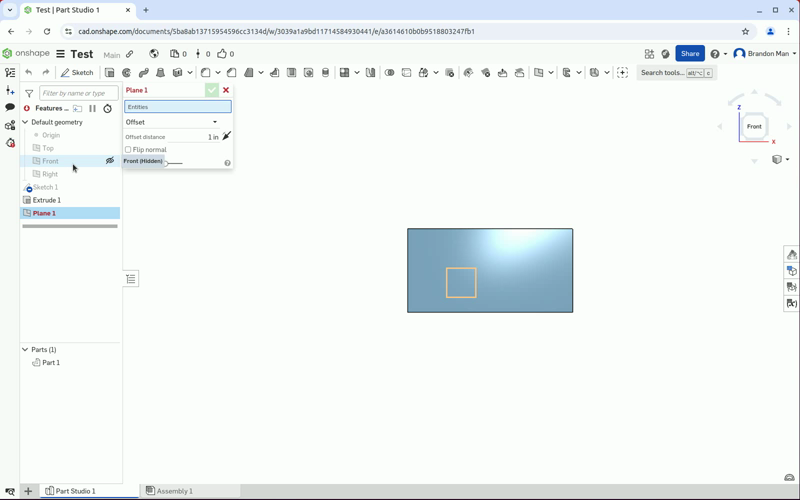
click(73, 163)
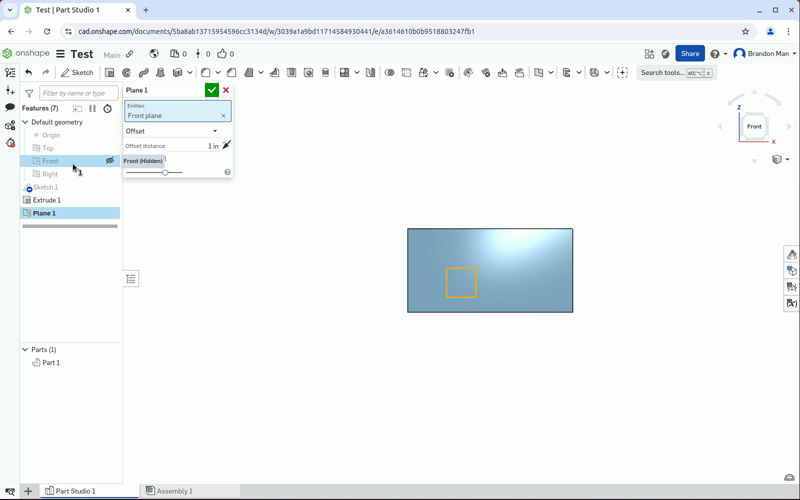
key(tab, 2)
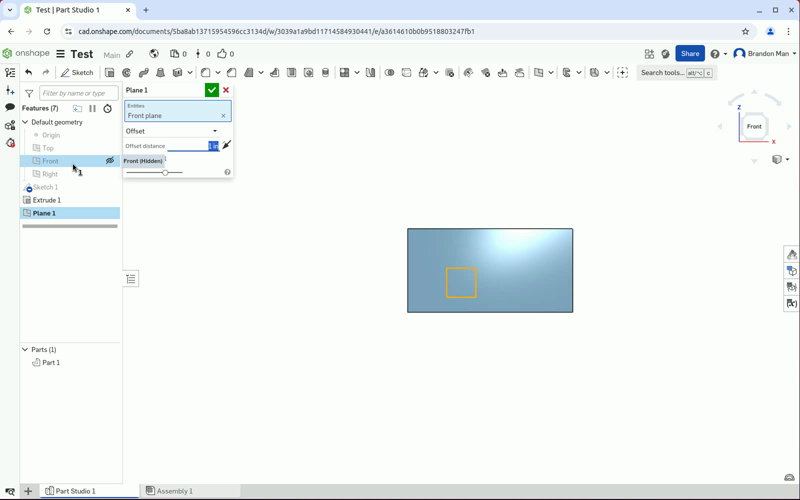
text(17.1)
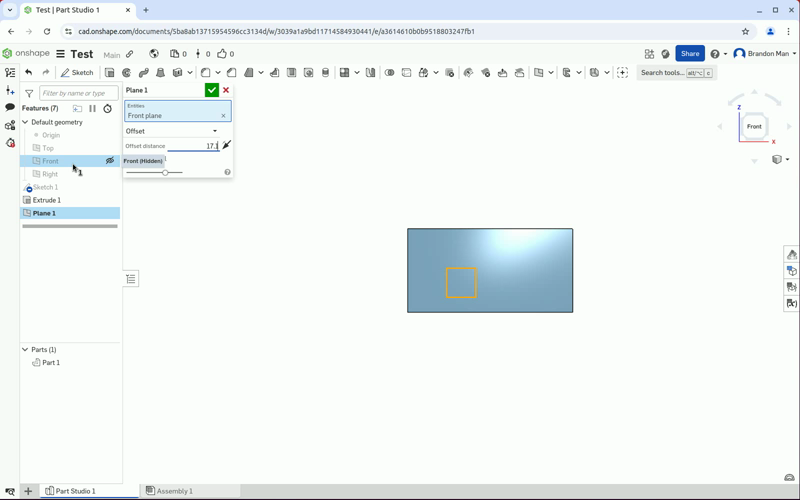
key(enter, 2)
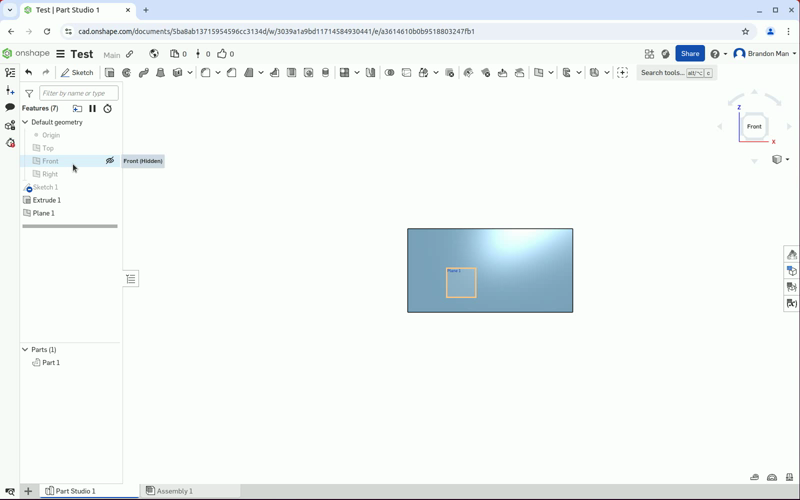
key(shift+s)
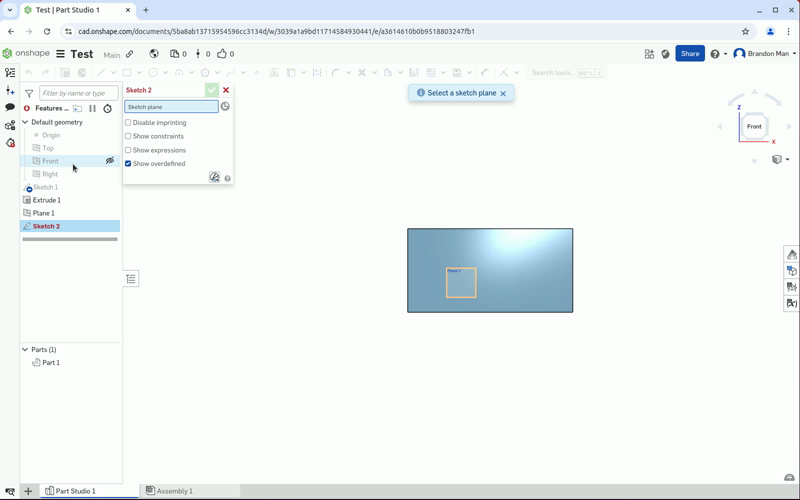
mouse_move(73, 215)
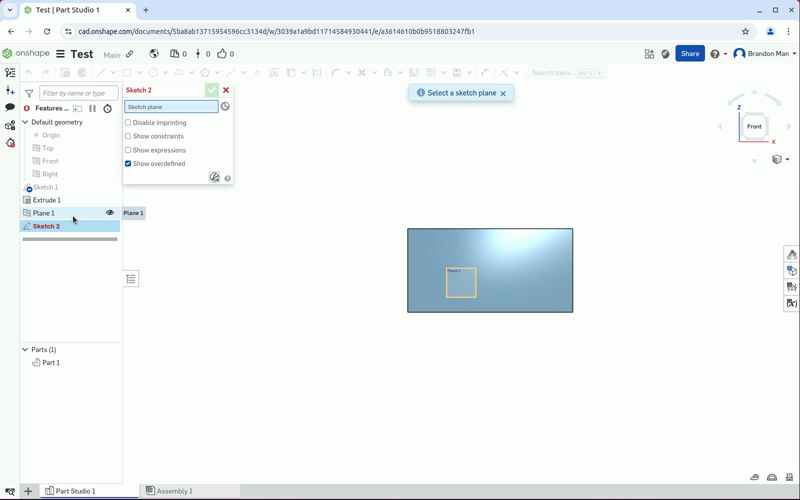
click(73, 215)
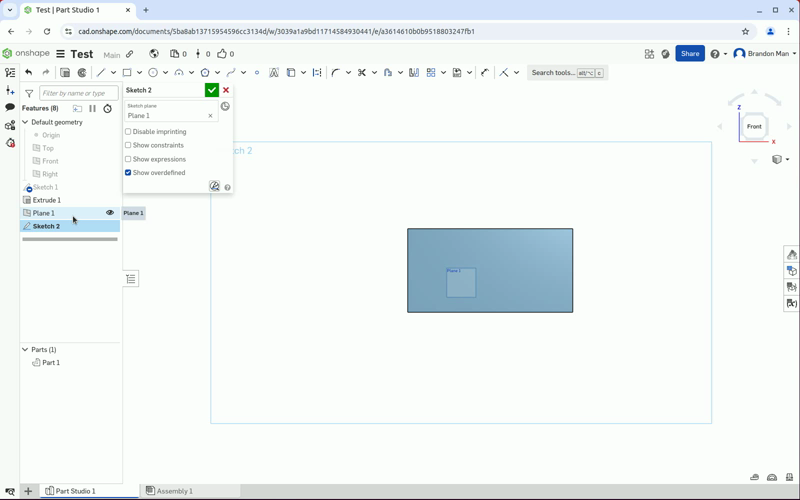
mouse_move(73, 352)
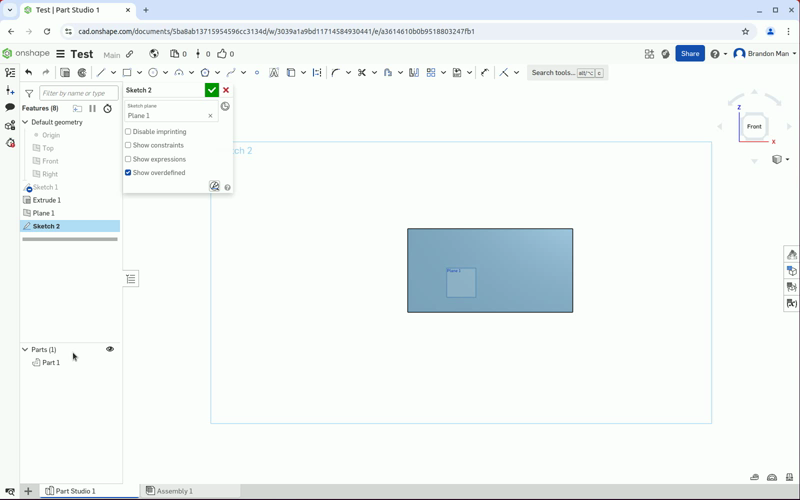
key(y)
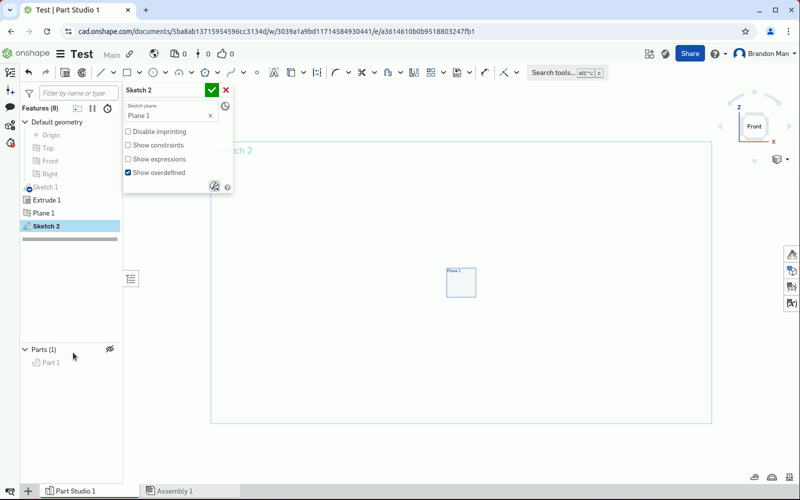
key(l)
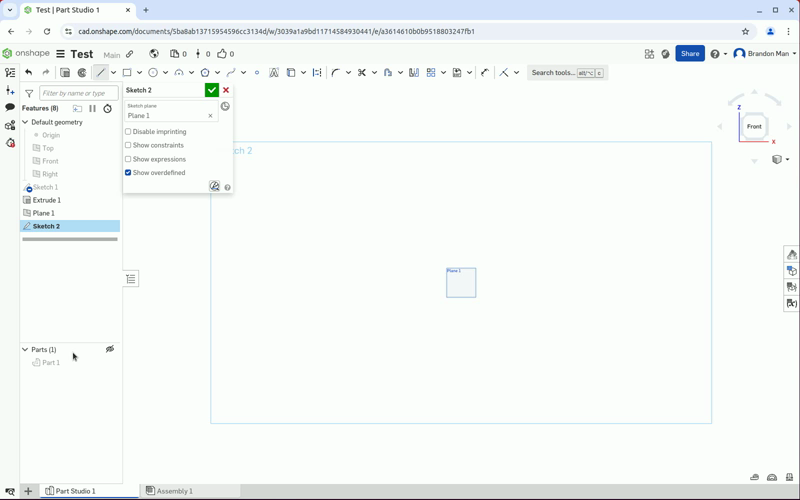
key_down(shift)
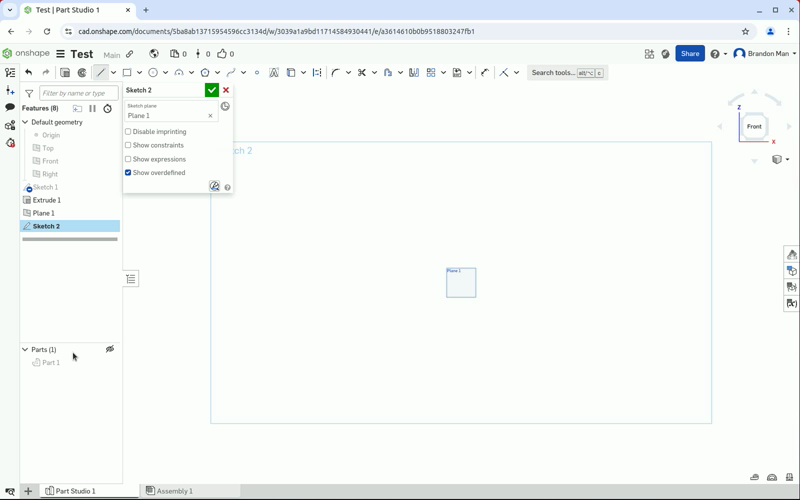
mouse_move(470, 271)
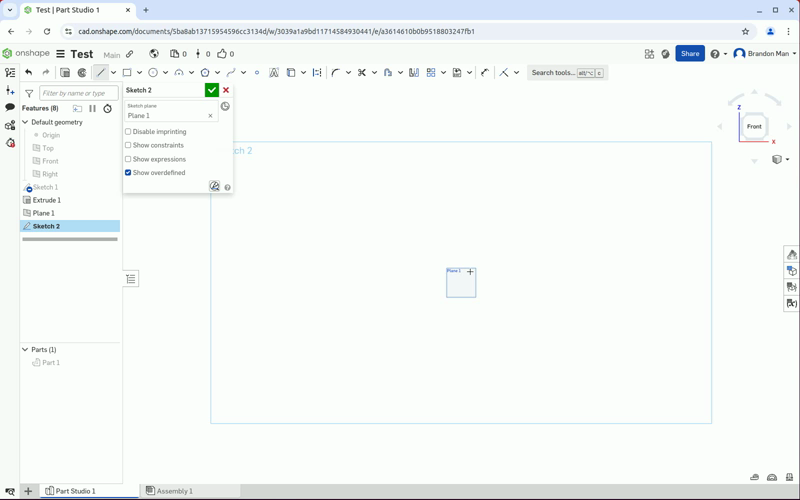
click(470, 271)
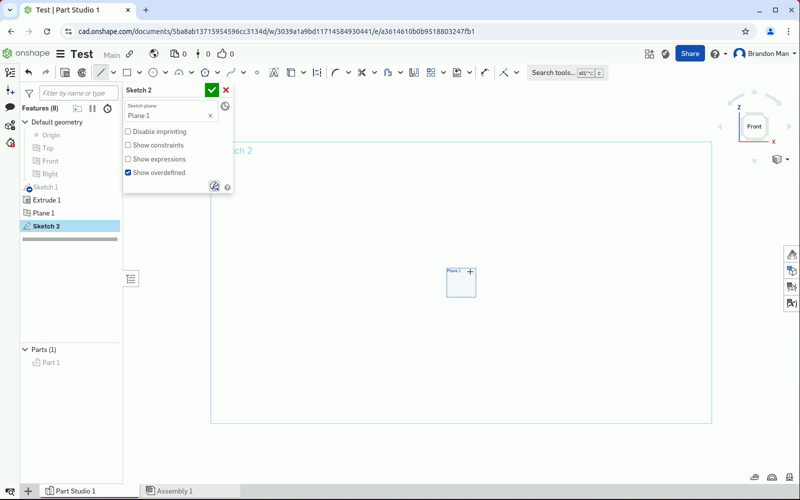
key_up(shift)
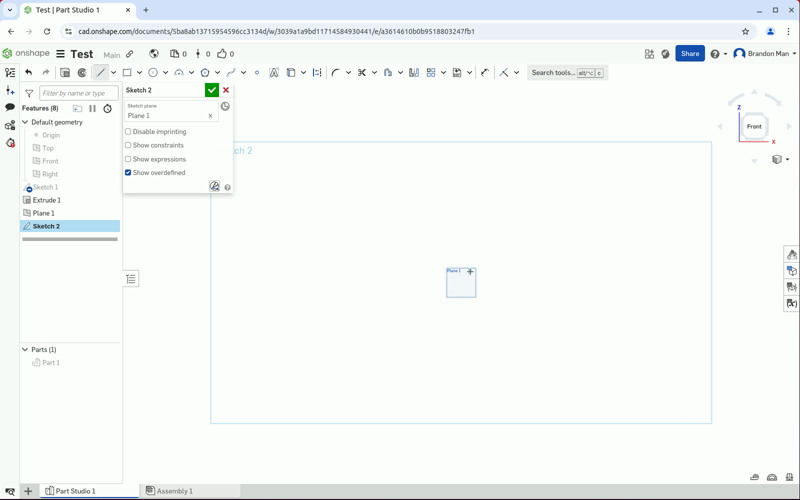
key_down(shift)
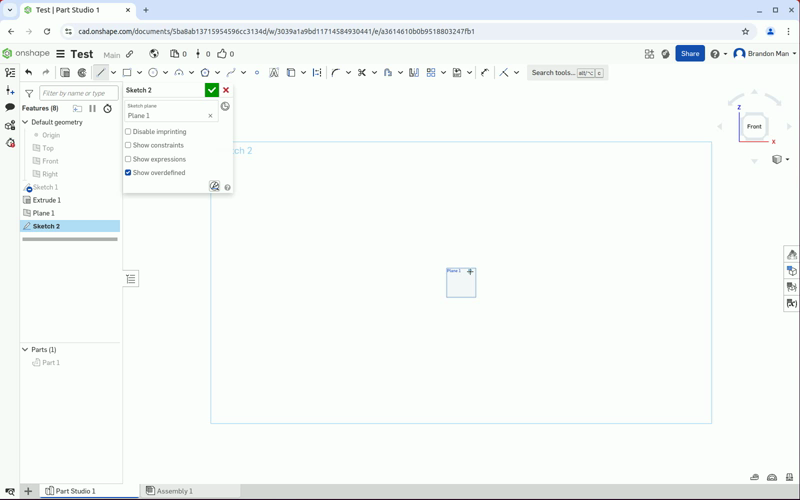
mouse_move(573, 271)
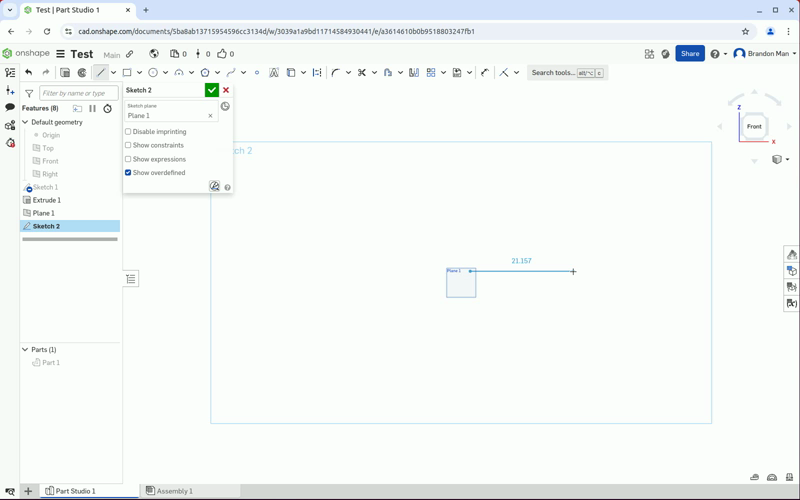
click(573, 271)
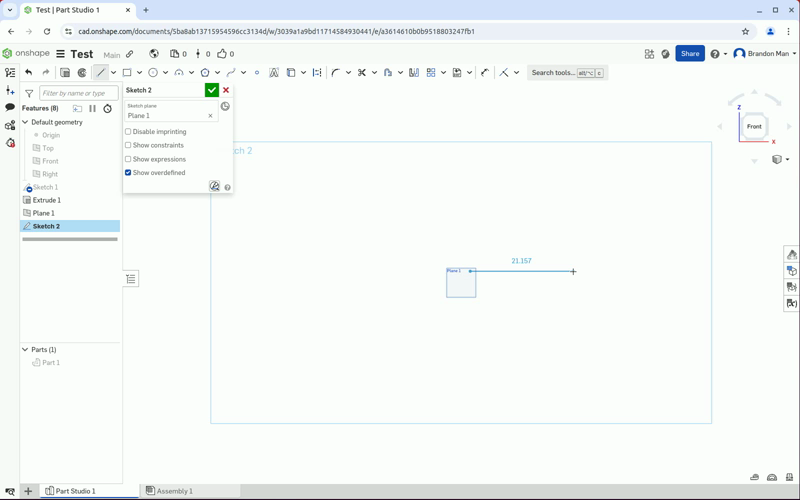
key_up(shift)
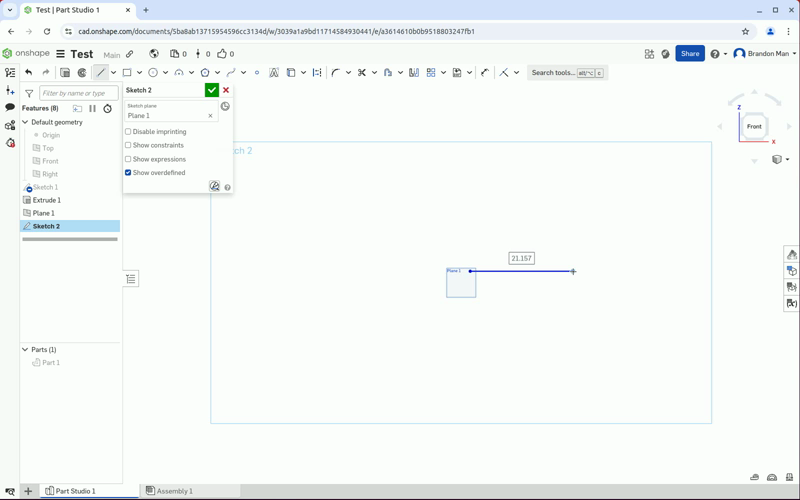
key_down(shift)
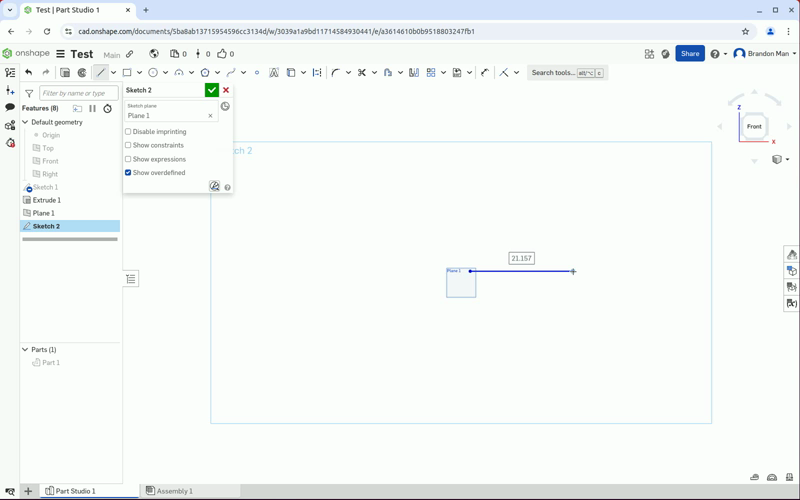
mouse_move(589, 271)
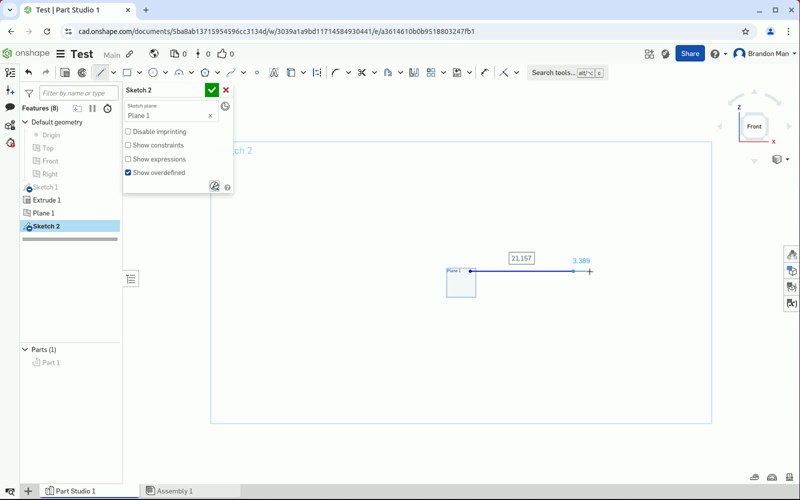
mouse_move(573, 229)
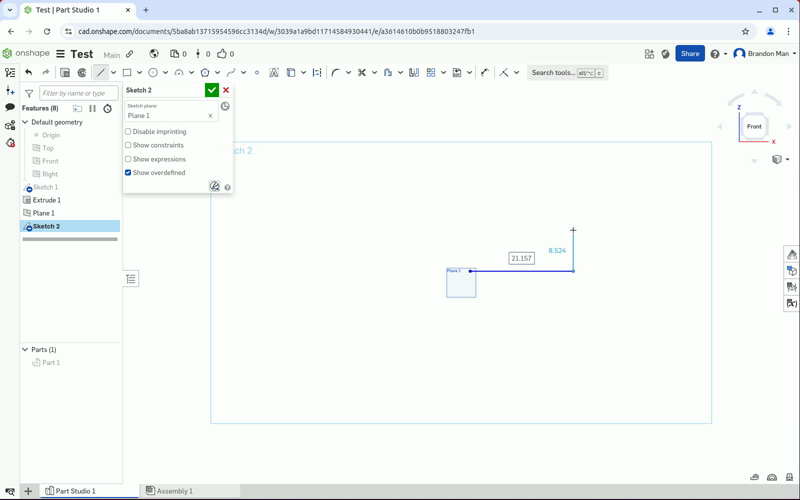
click(573, 229)
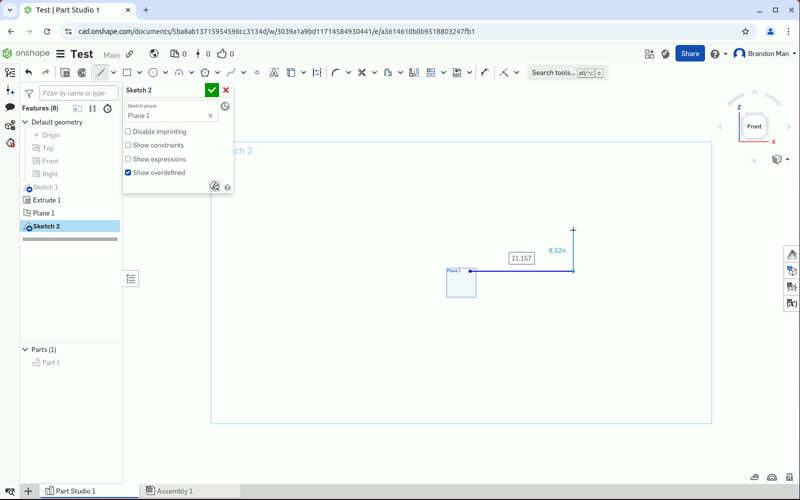
key_up(shift)
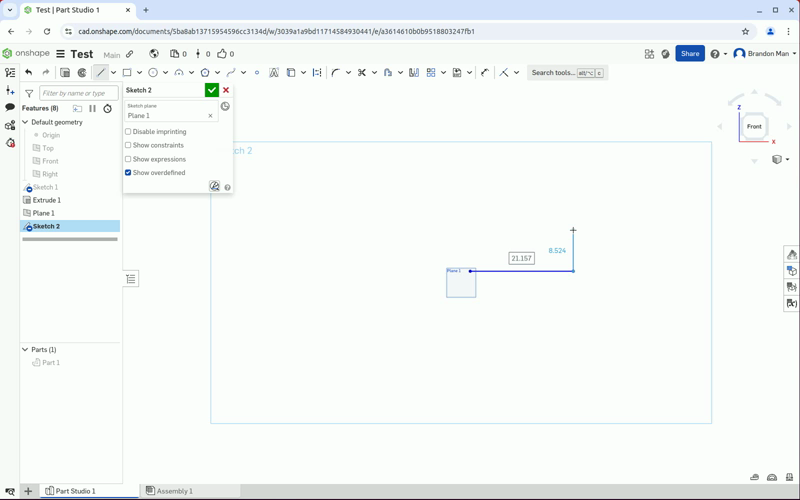
key_down(shift)
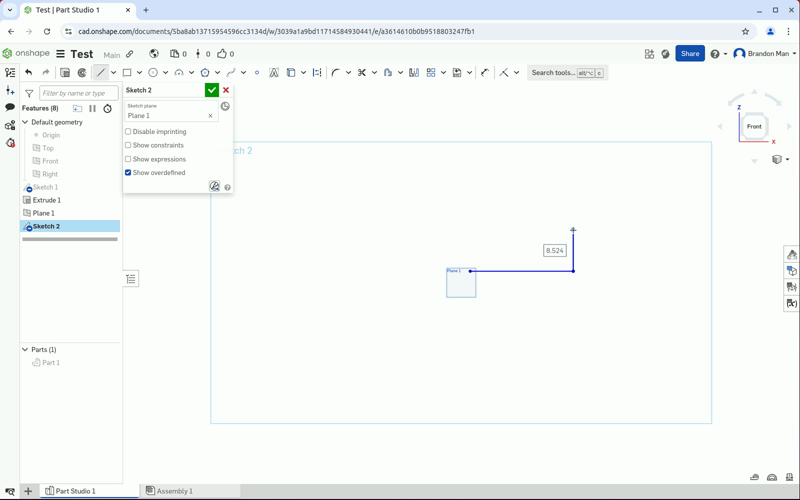
mouse_move(470, 229)
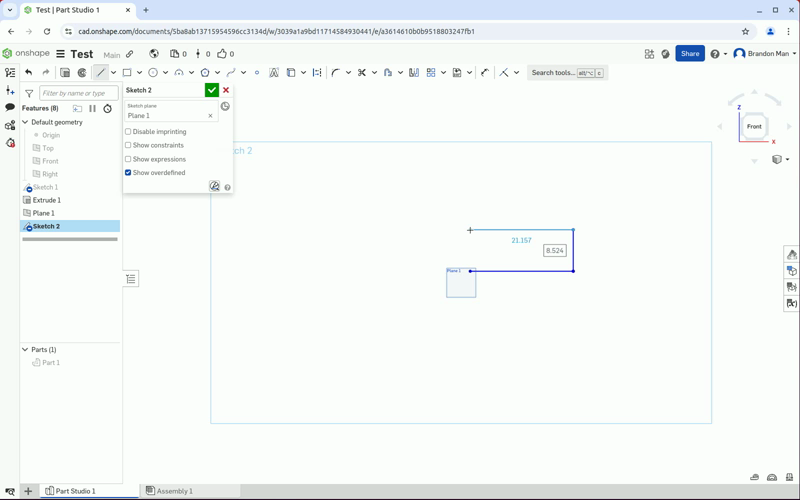
click(470, 229)
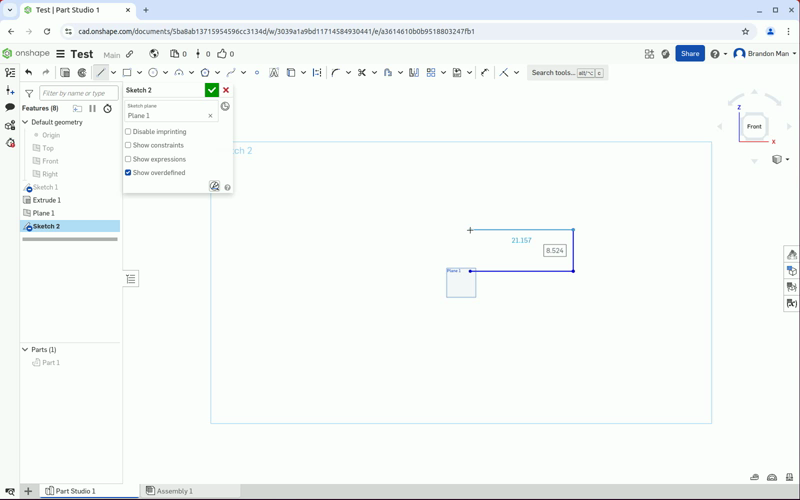
key_up(shift)
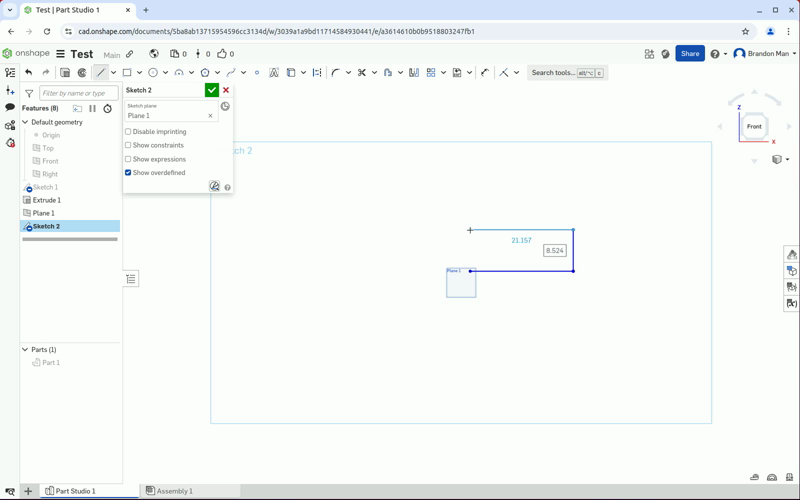
mouse_move(500, 229)
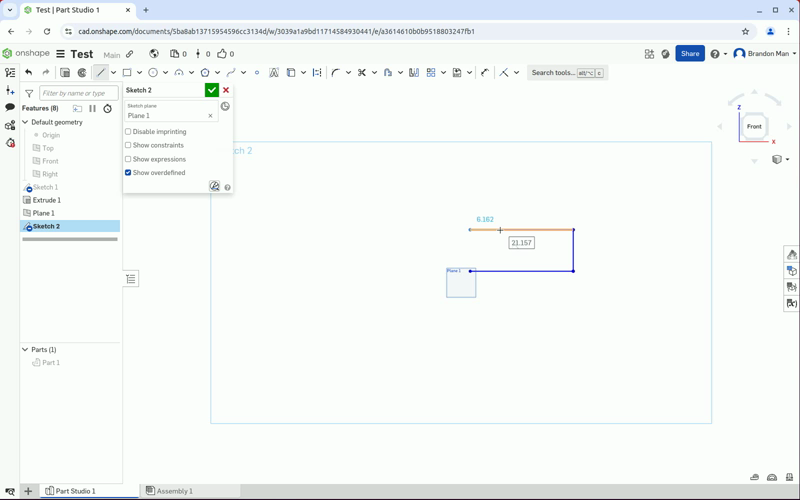
key_down(shift)
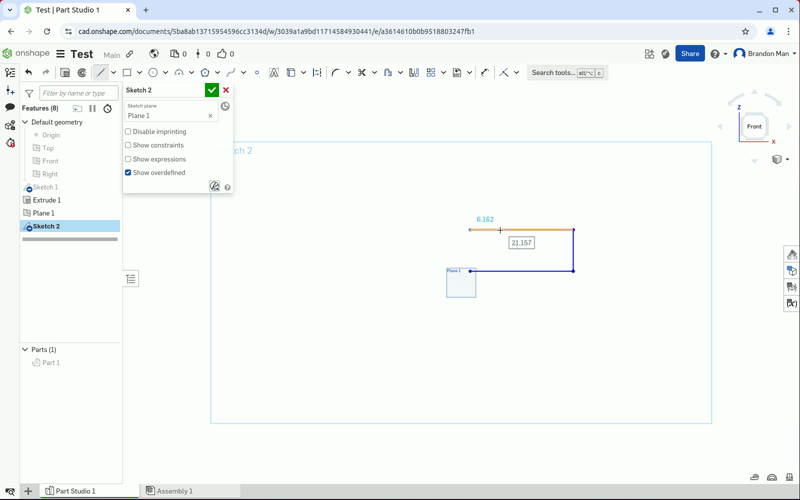
mouse_move(470, 271)
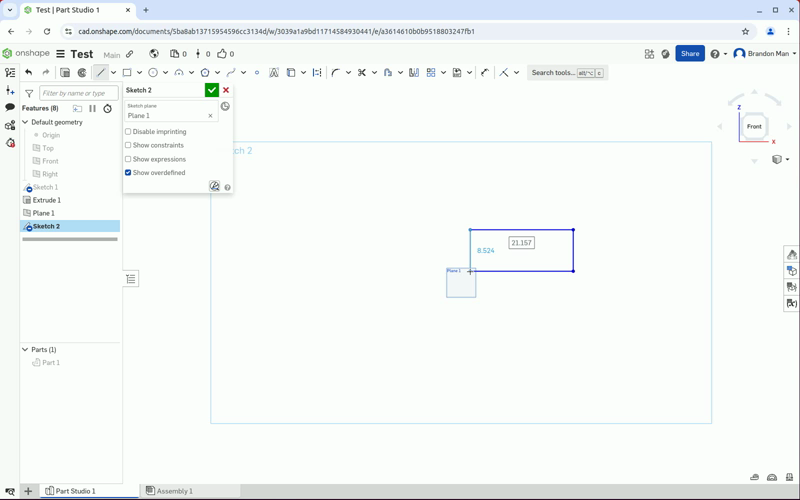
key_up(shift)
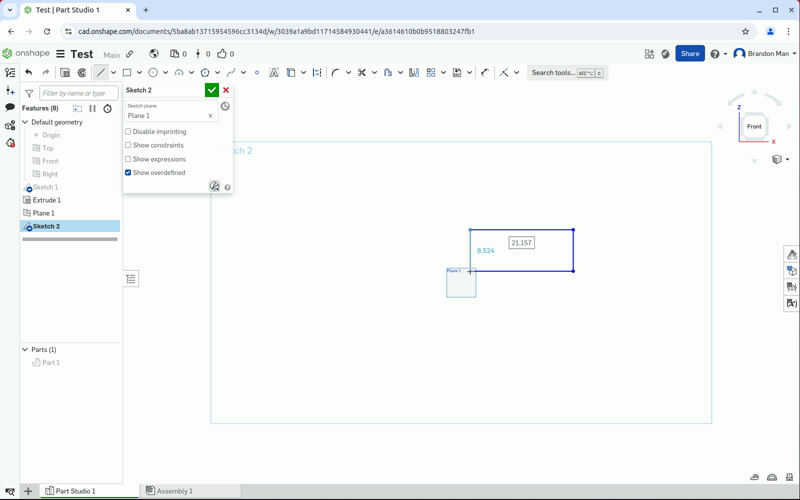
click(470, 271)
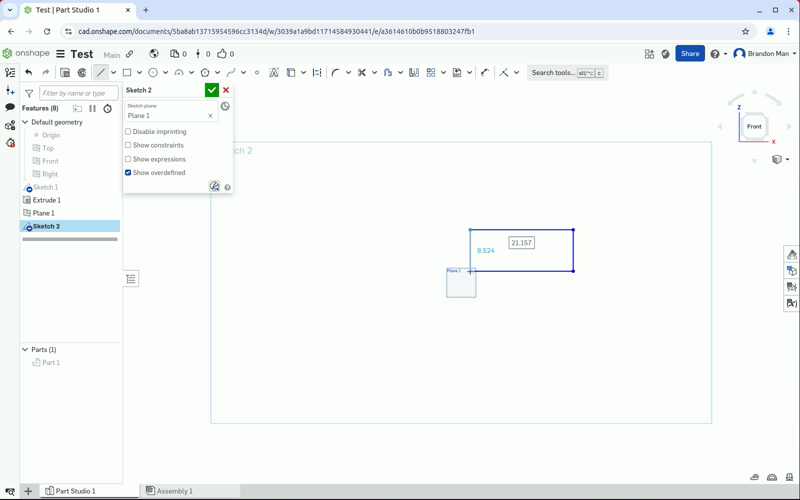
key(esc)
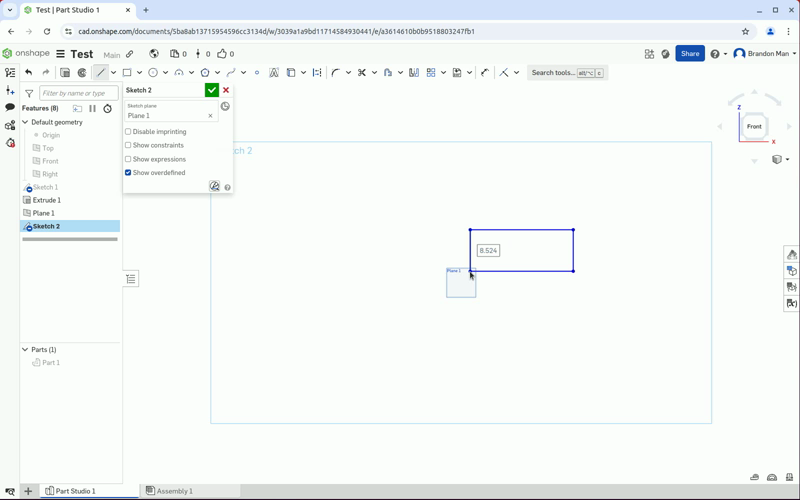
mouse_move(539, 236)
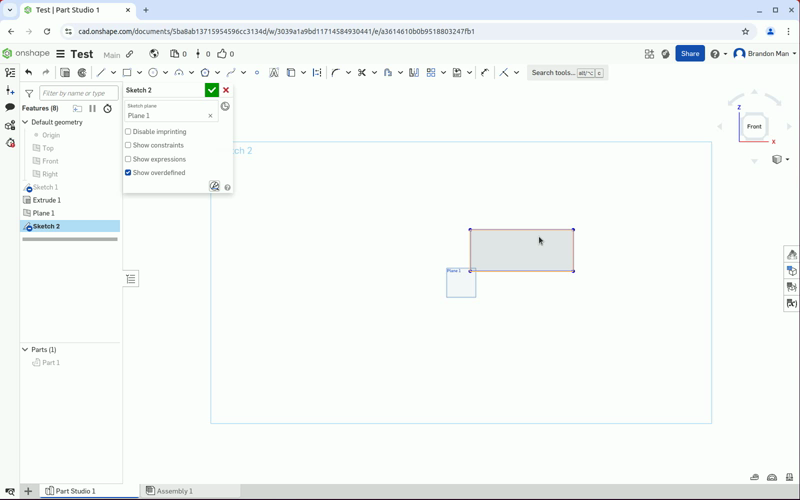
click(539, 236)
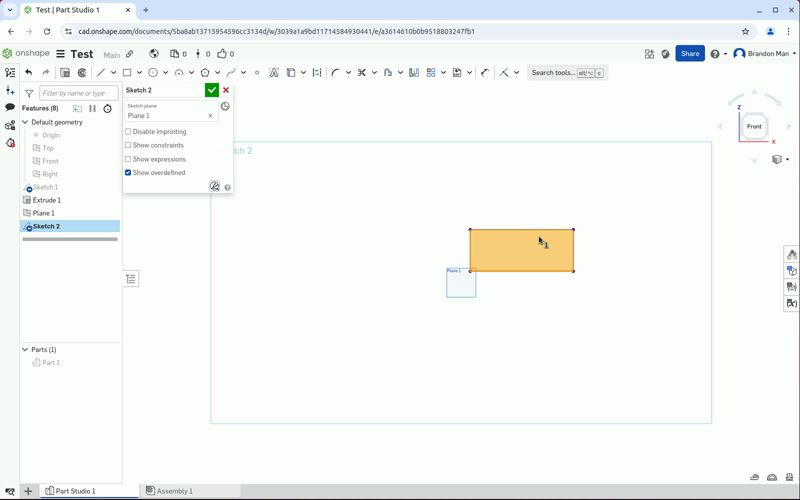
mouse_move(73, 352)
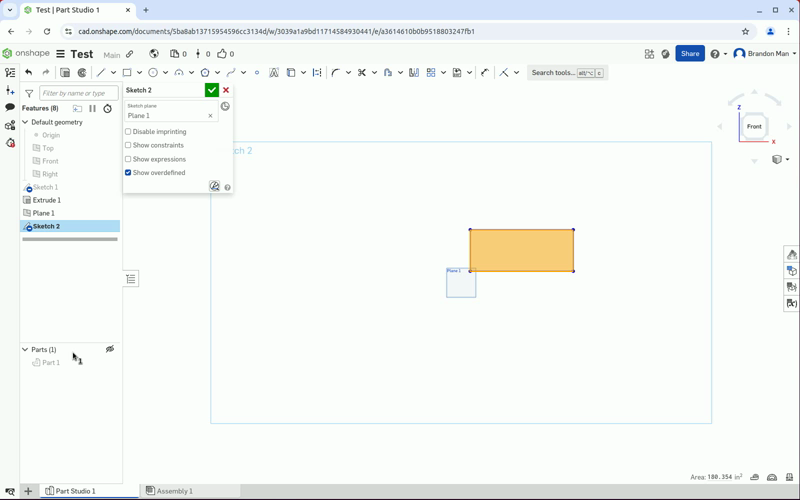
key(shift+y)
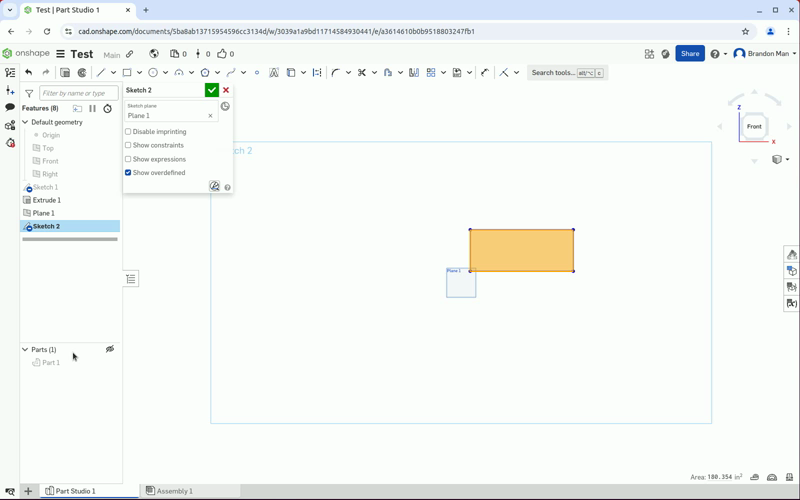
key(shift+e)
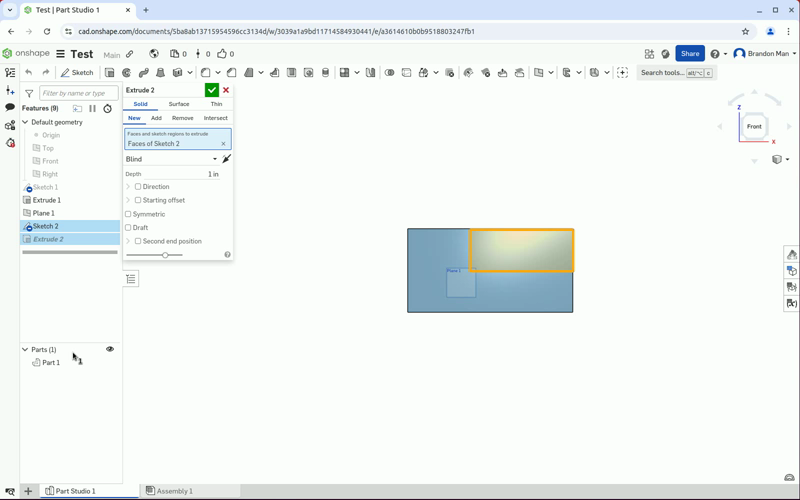
mouse_move(143, 106)
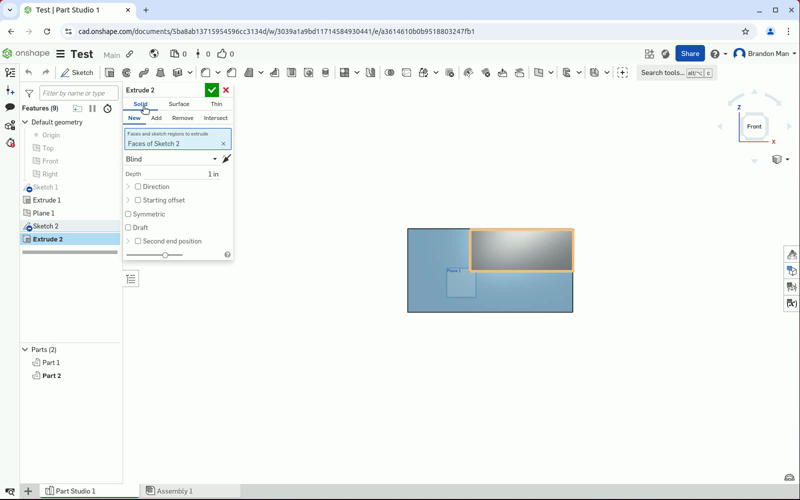
click(143, 106)
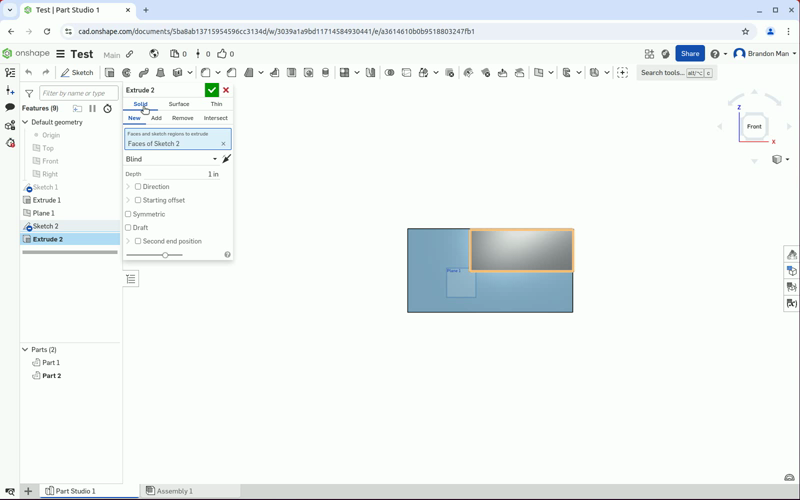
mouse_move(186, 120)
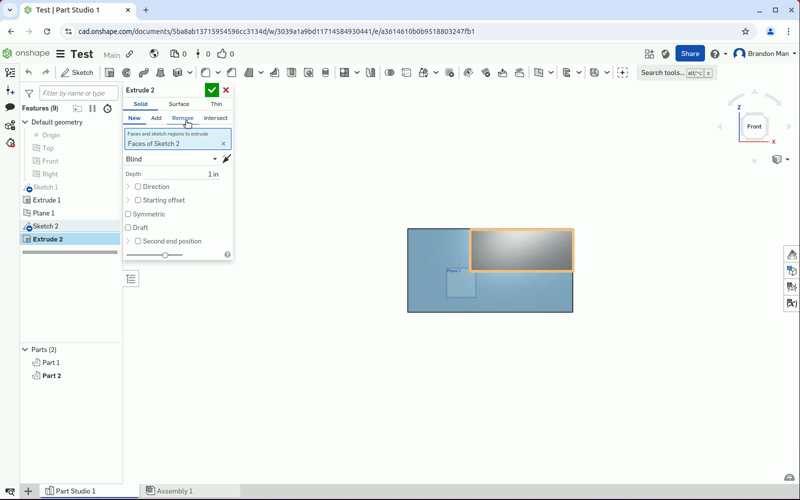
click(186, 120)
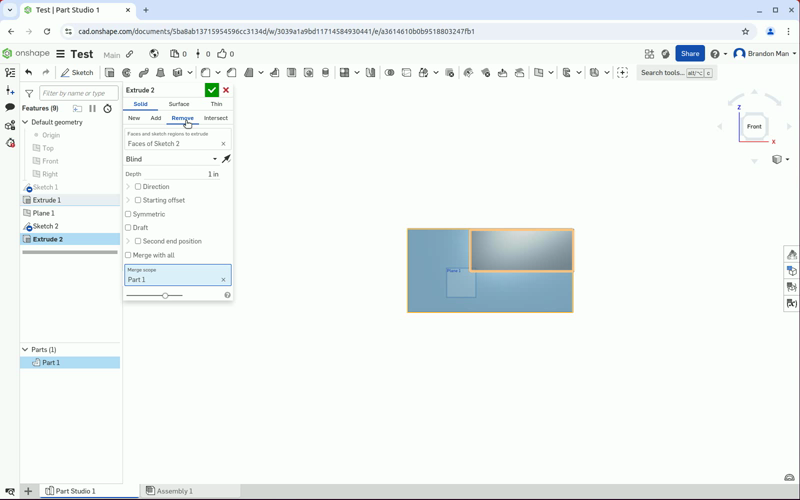
key(tab, 4)
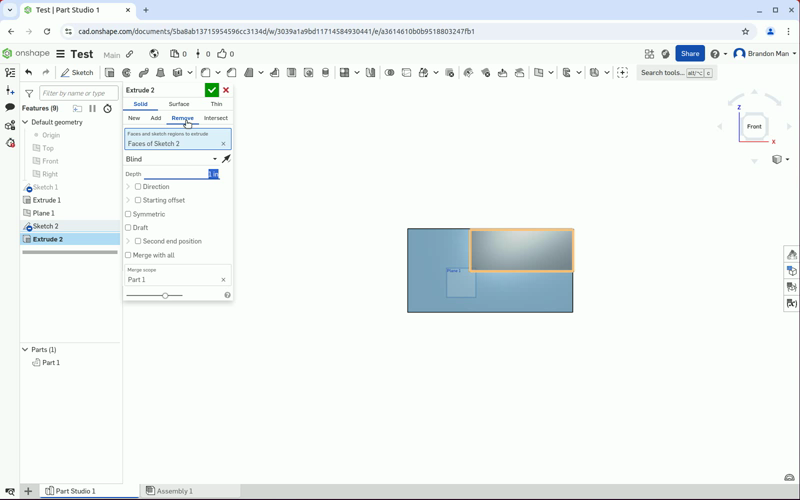
text(17.09)
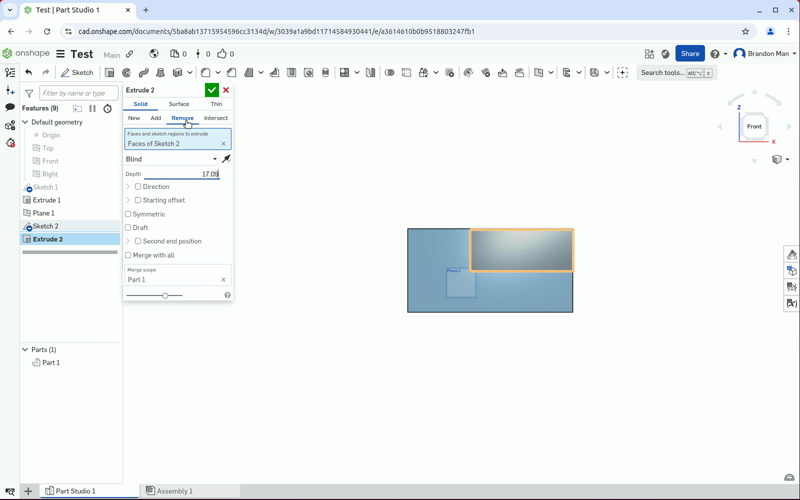
key(tab, 6)
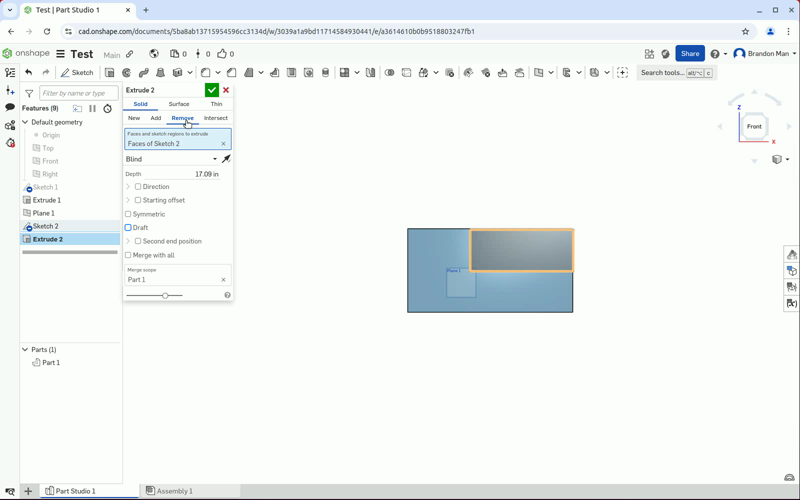
key(space)
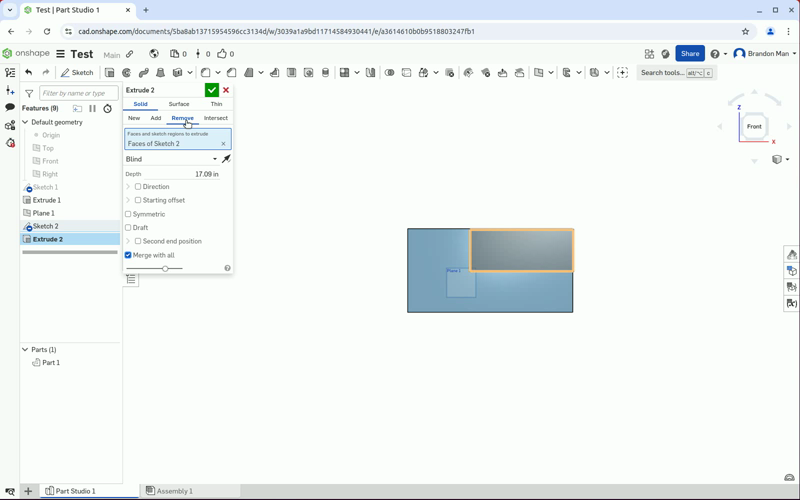
key(enter)
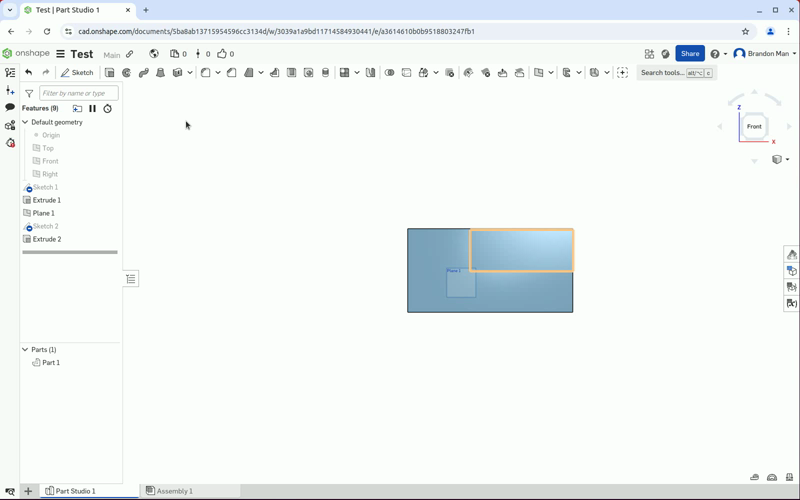
key(shift+h)
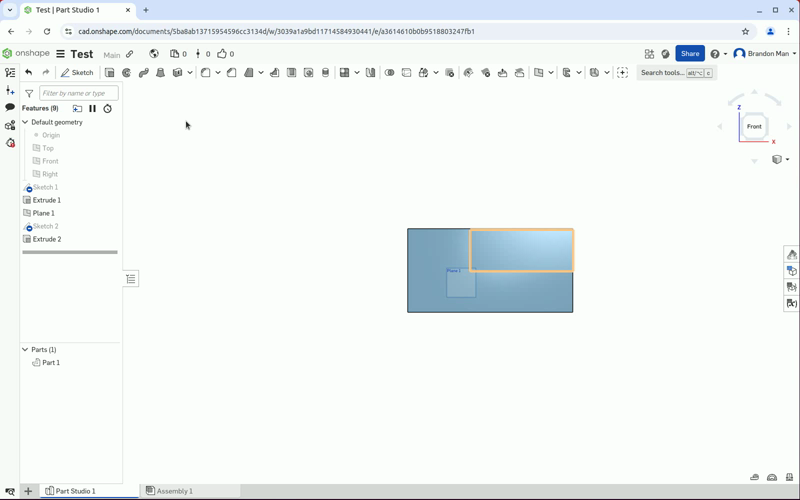
key(shift+h)
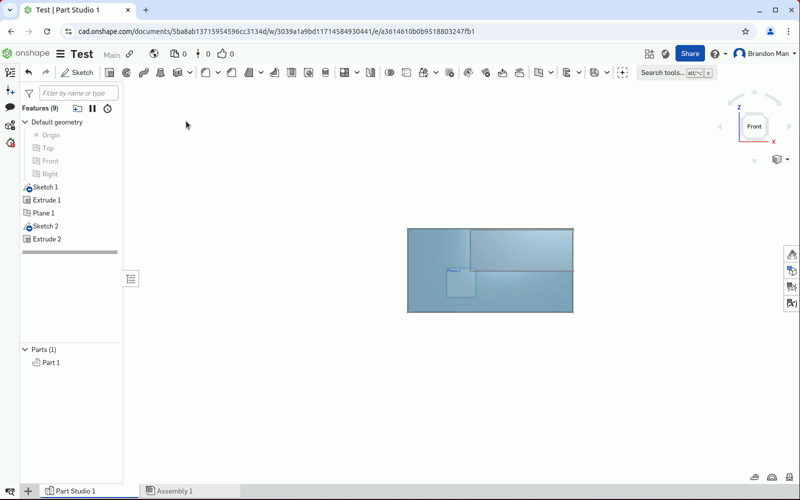
key(shift+7)
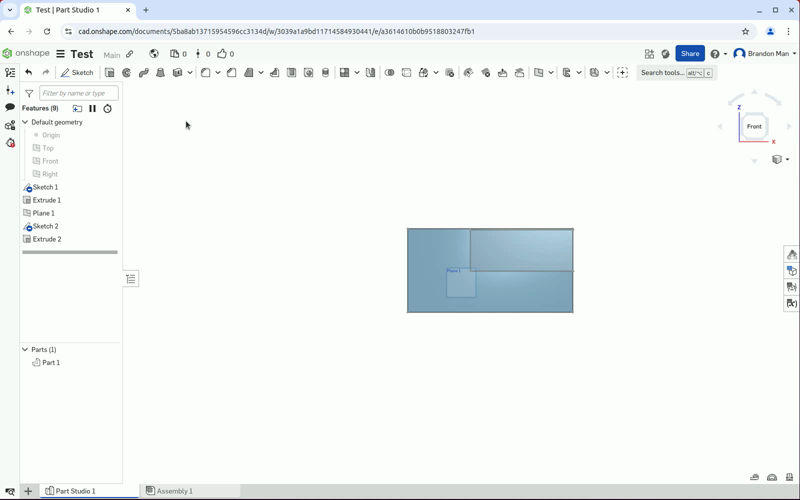
key(left, 2)
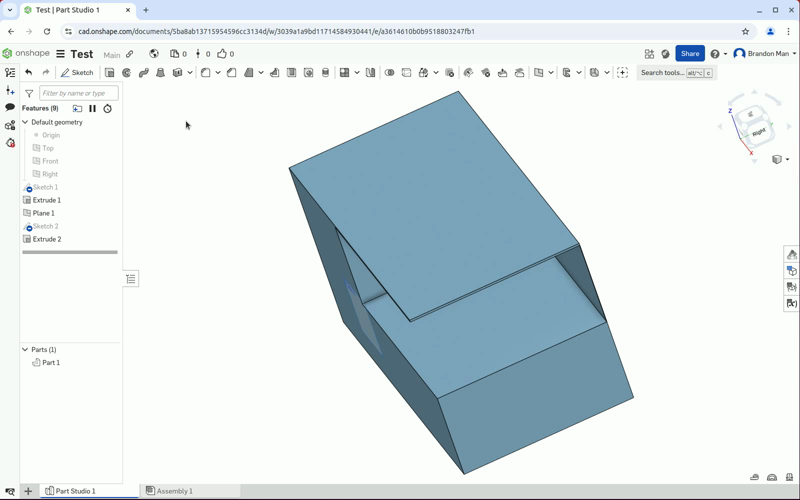
key(down, 2)
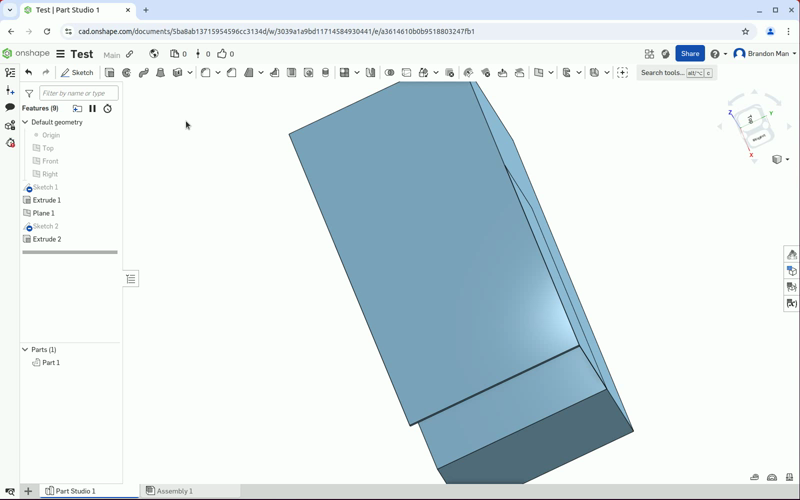
key(up, 2)
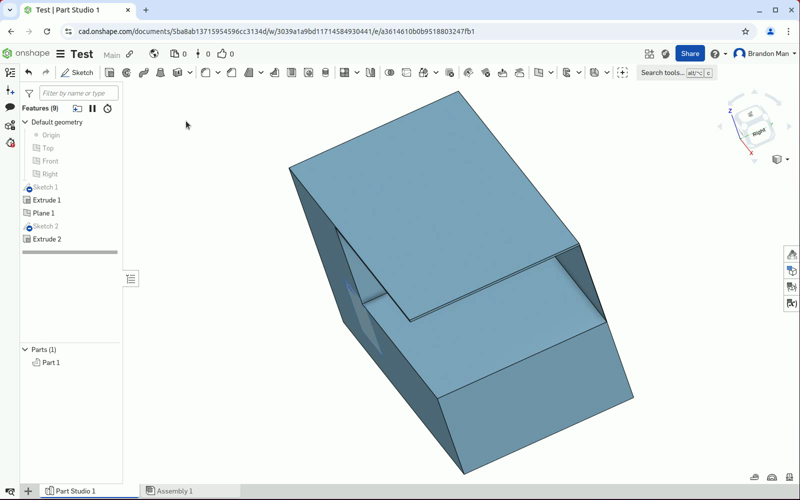
key(right, 2)
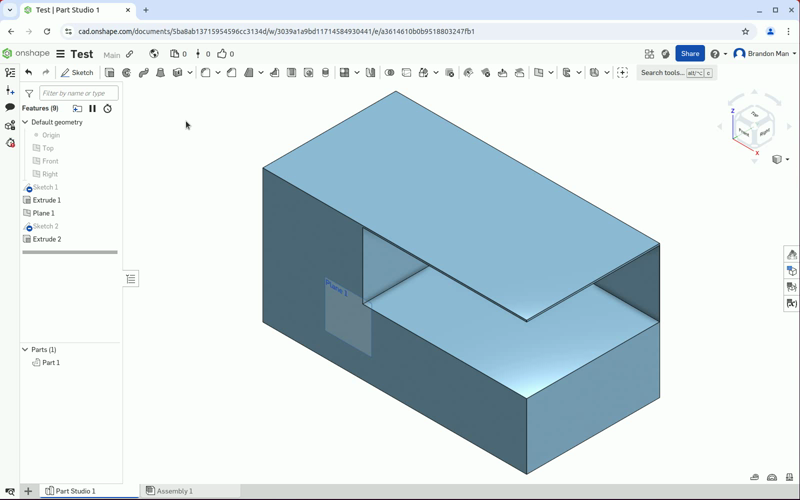
mouse_move(73, 189)
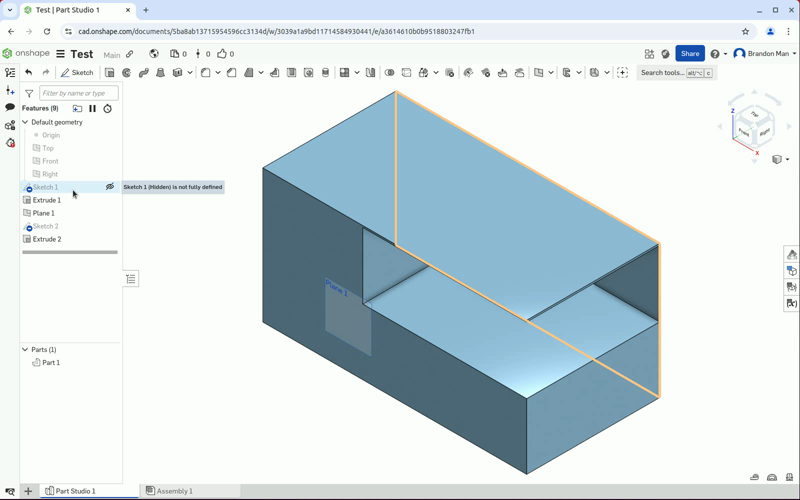
click(73, 189)